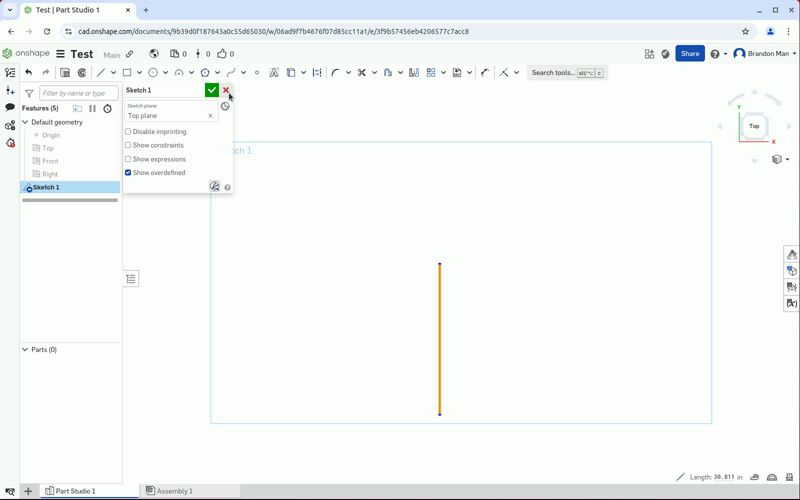
key(shift+h)
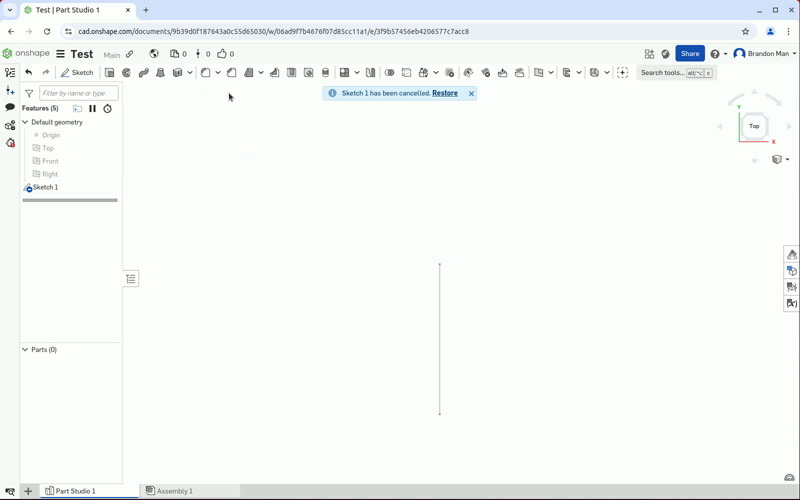
key(shift+s)
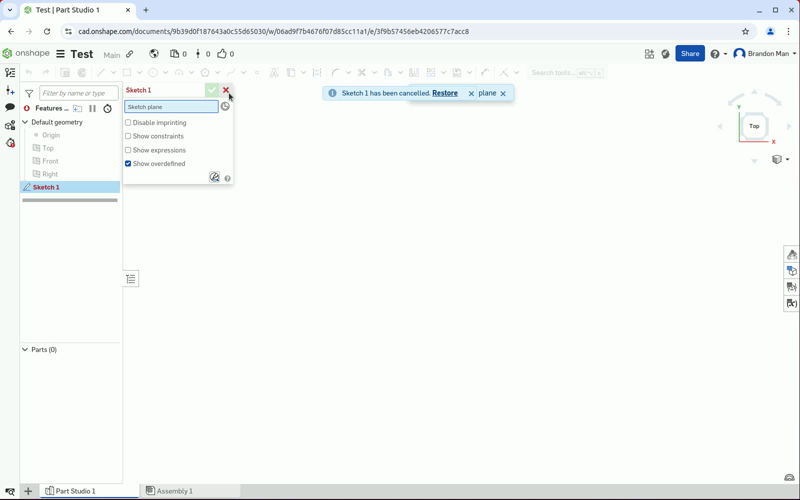
mouse_move(73, 150)
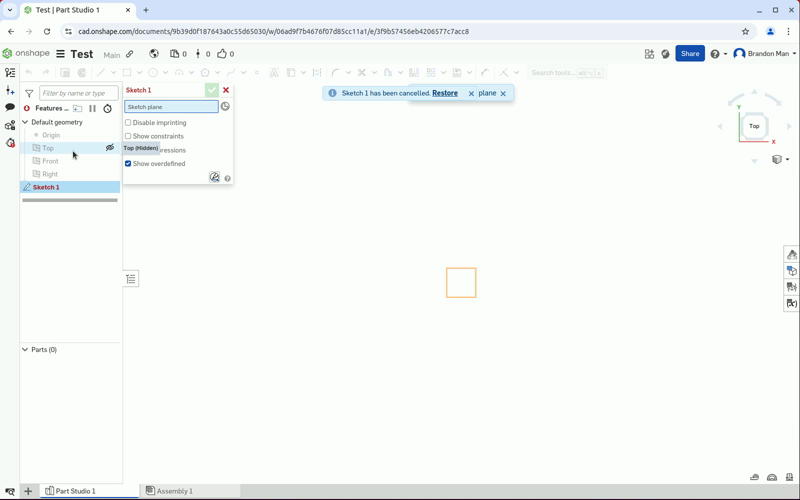
click(73, 150)
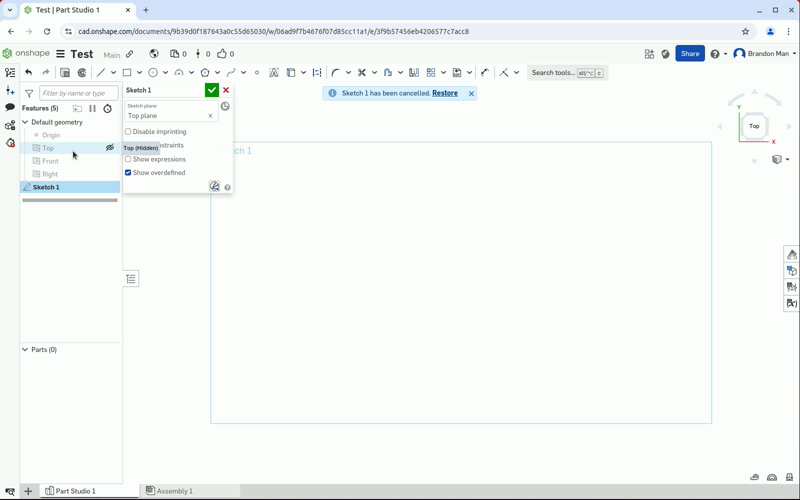
mouse_move(73, 352)
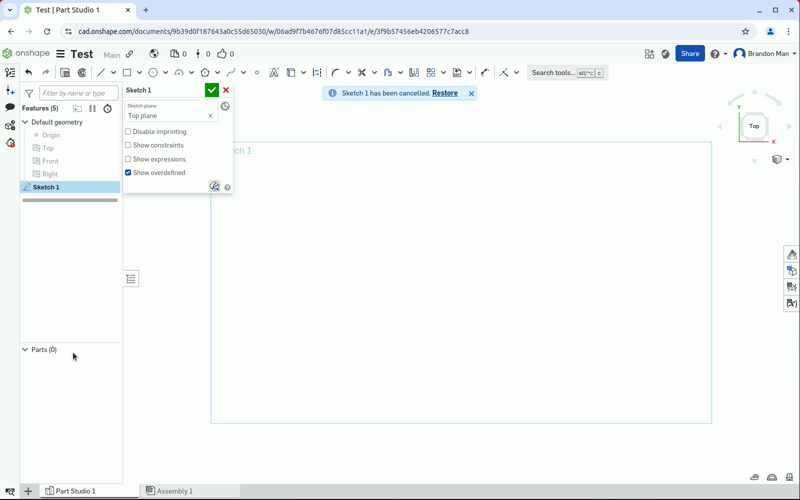
key(y)
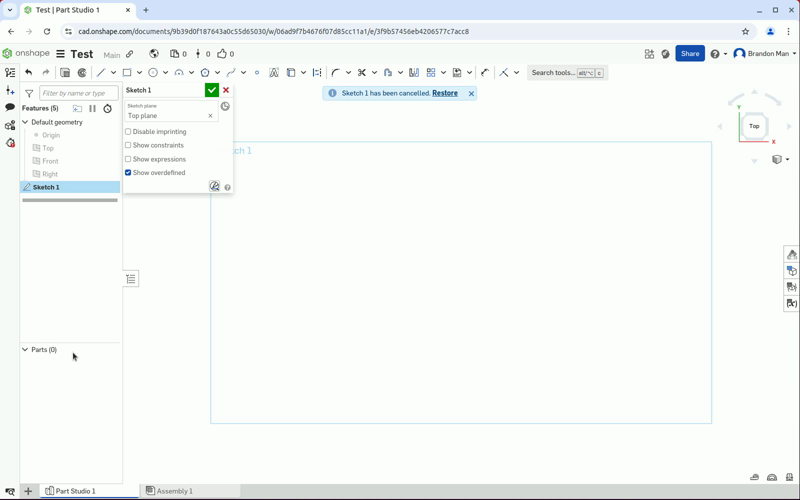
key(l)
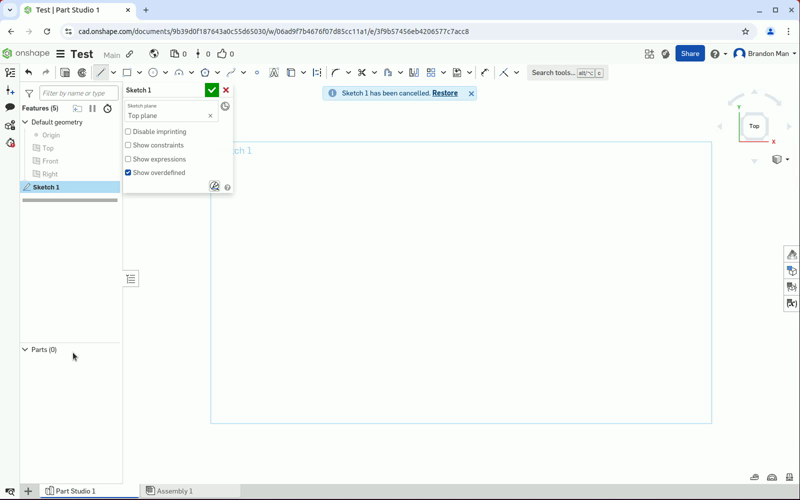
key_down(shift)
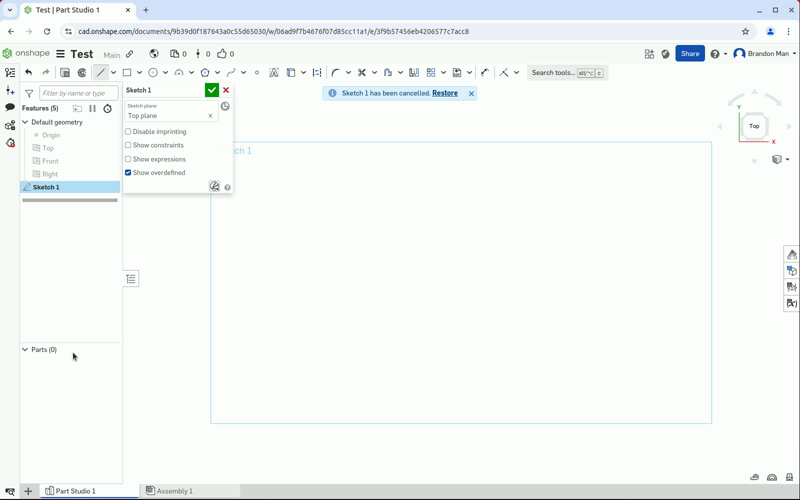
mouse_move(349, 267)
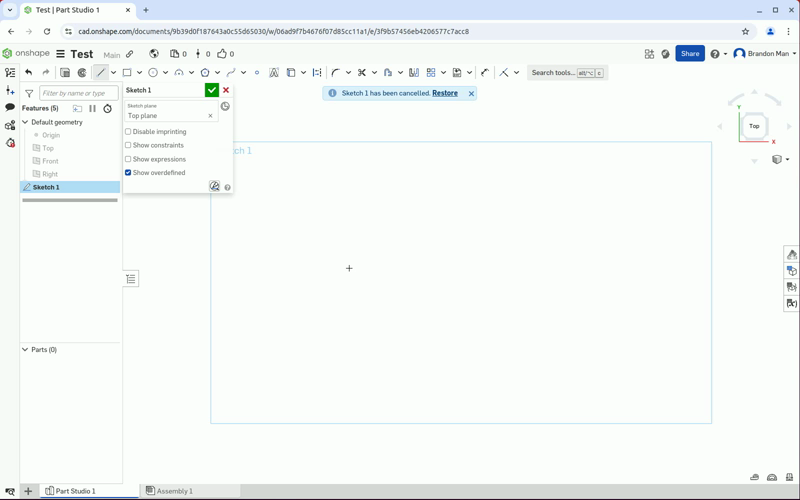
click(349, 267)
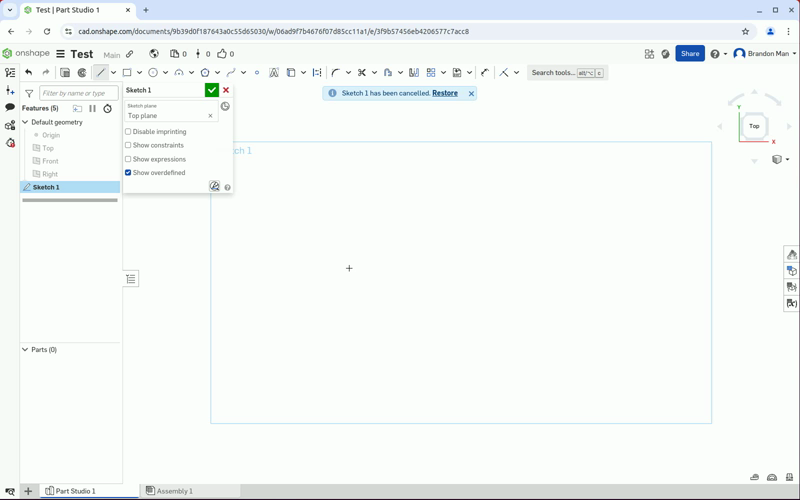
key_up(shift)
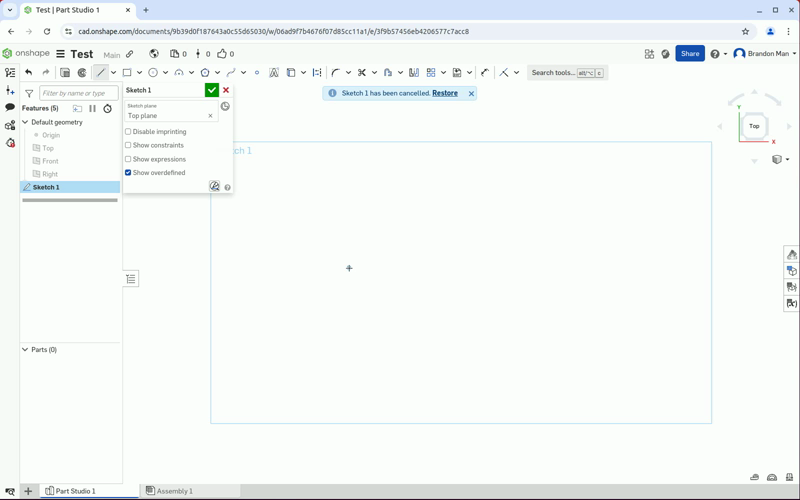
key_down(shift)
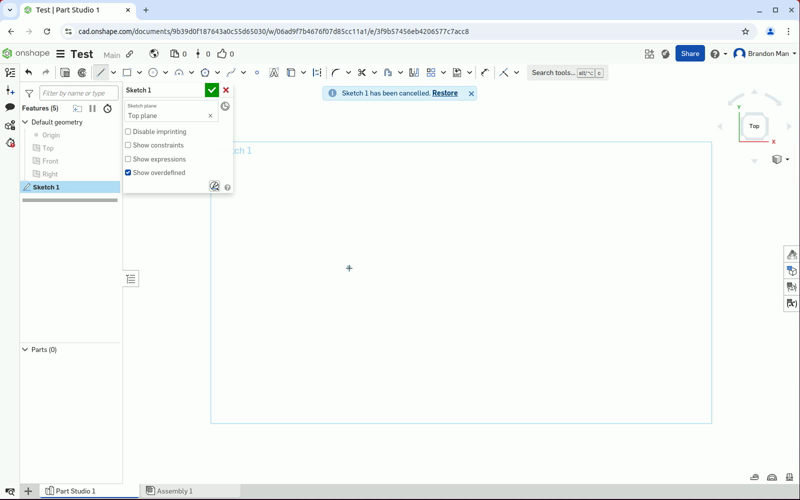
mouse_move(379, 267)
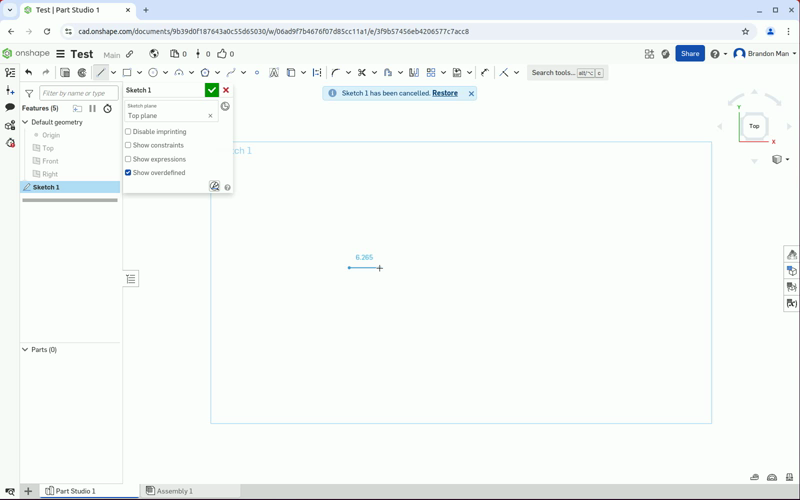
mouse_move(402, 267)
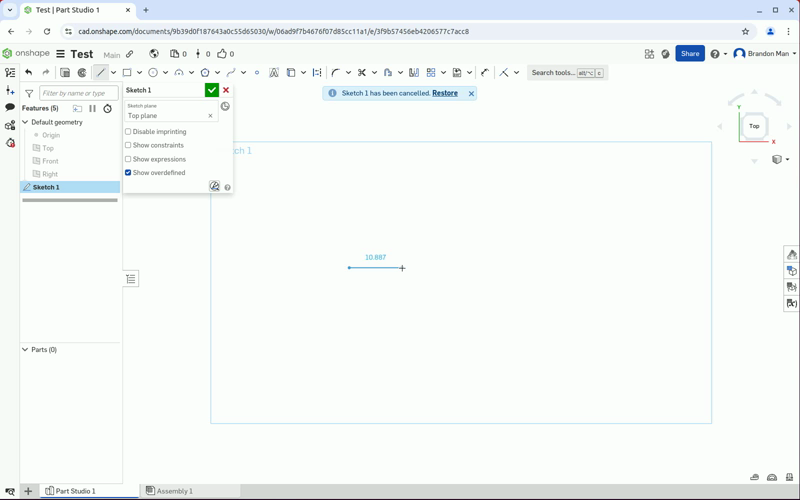
click(402, 267)
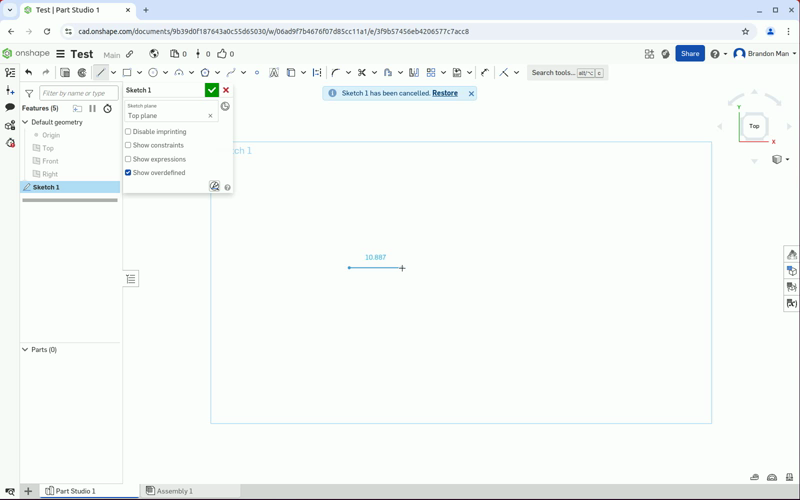
key_up(shift)
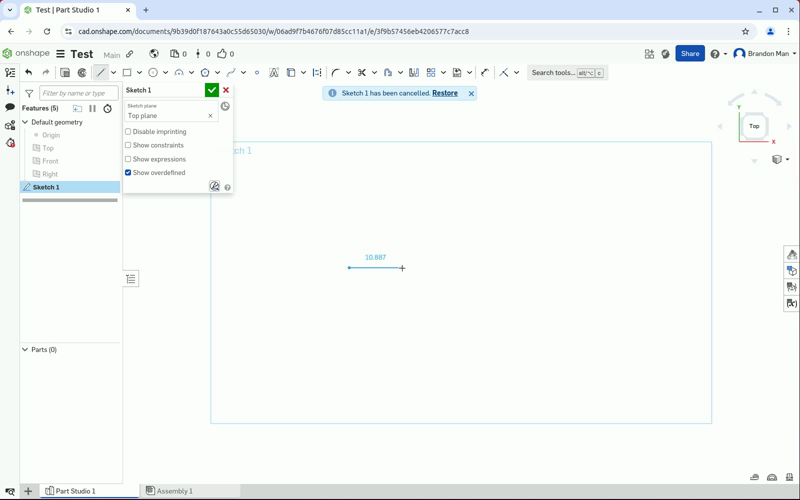
key(esc)
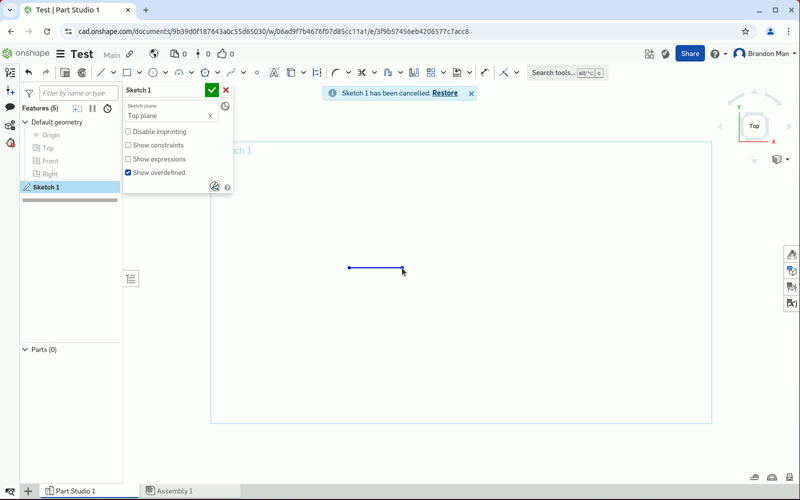
key(a)
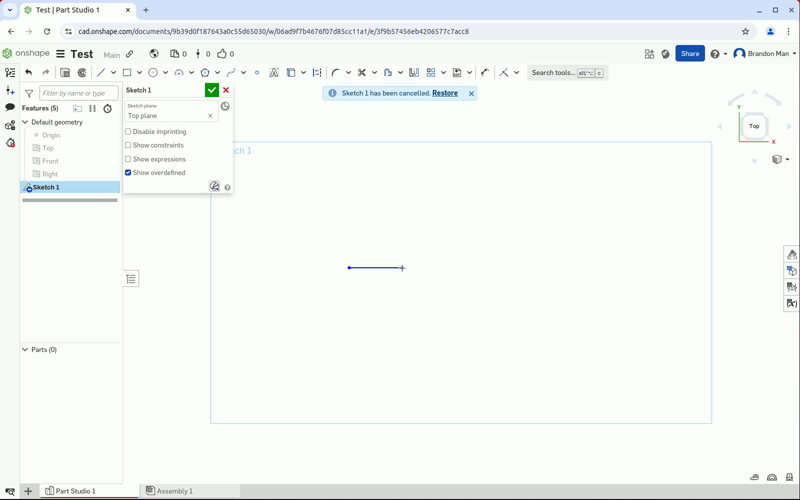
mouse_move(402, 267)
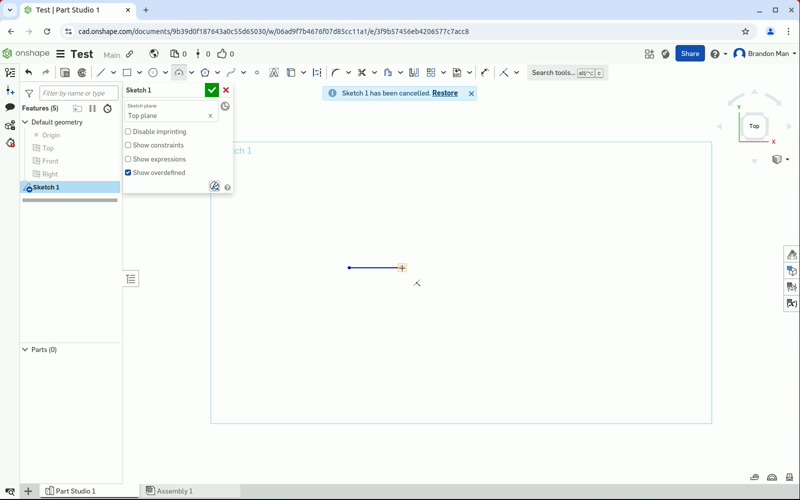
click(402, 267)
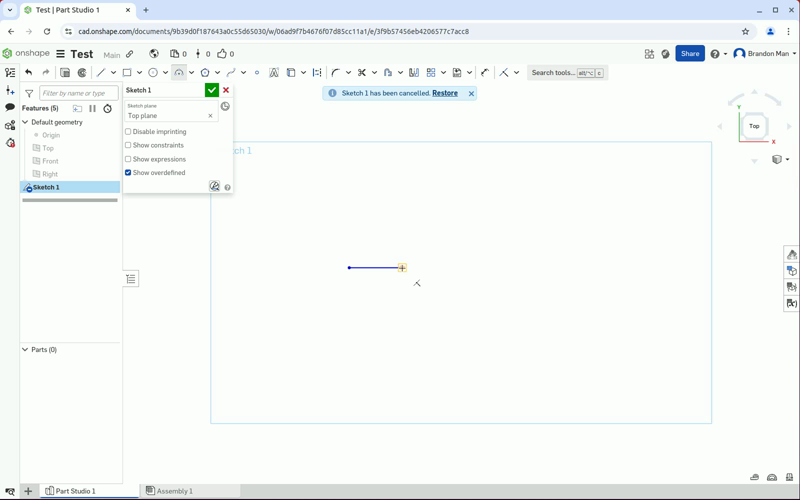
key_down(shift)
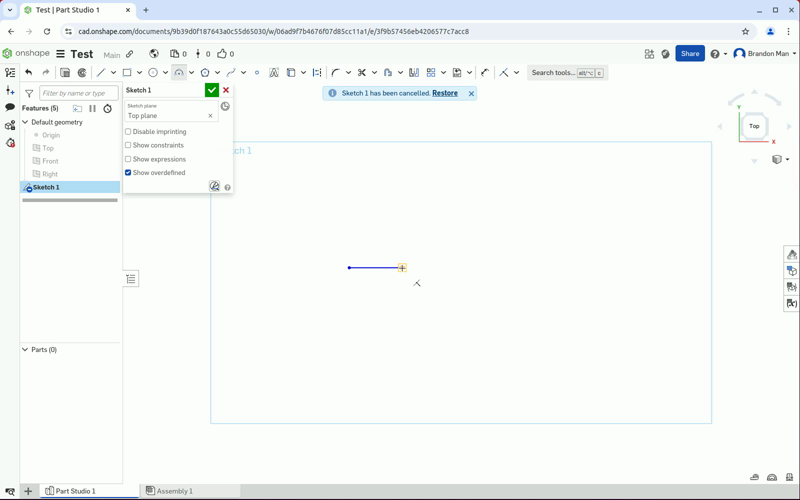
mouse_move(445, 224)
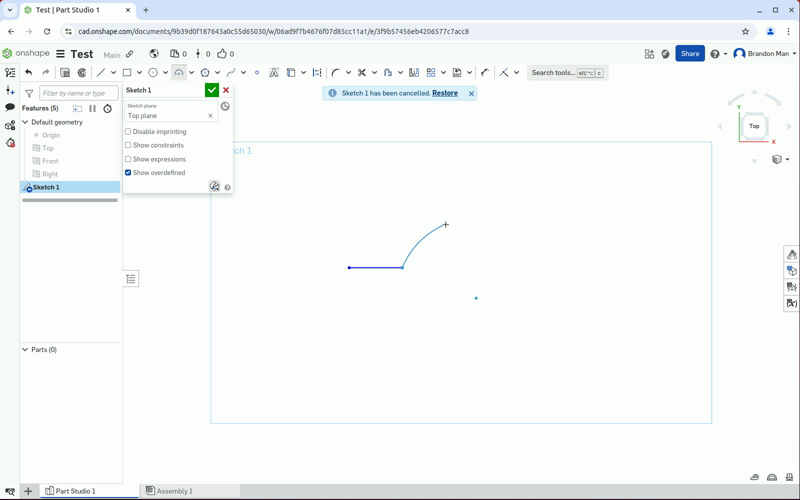
click(445, 224)
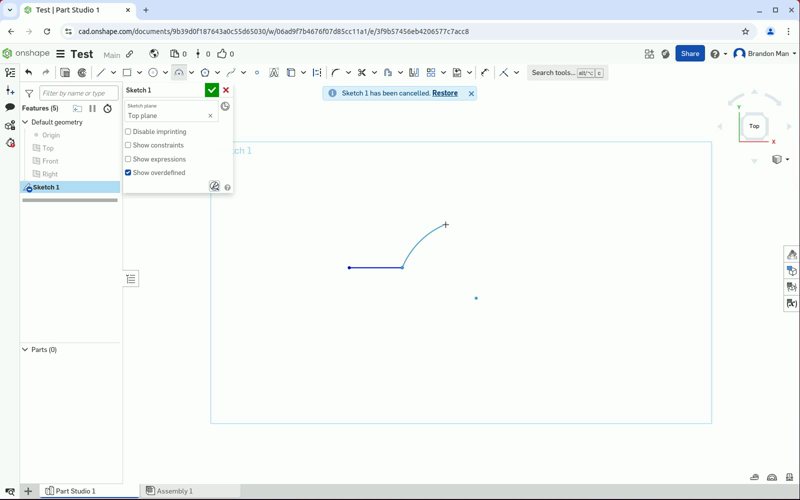
mouse_move(418, 240)
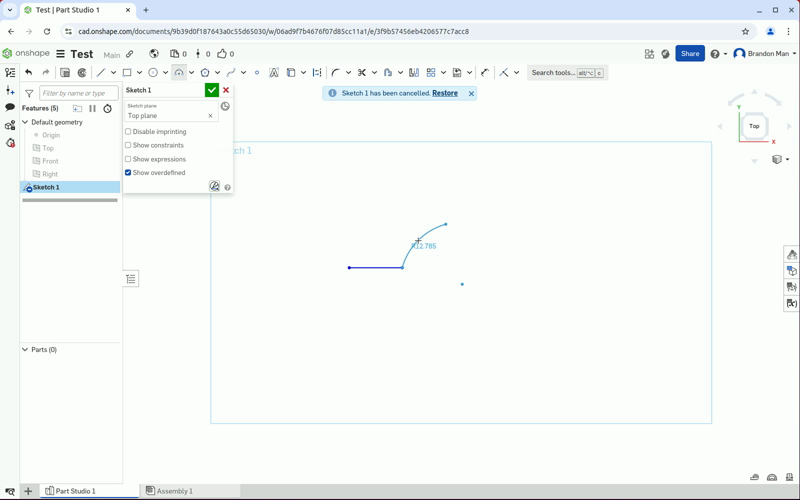
click(418, 240)
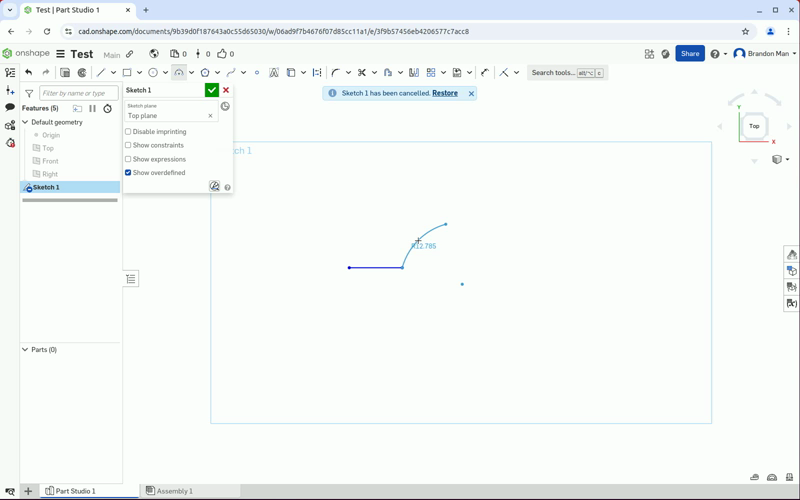
key_up(shift)
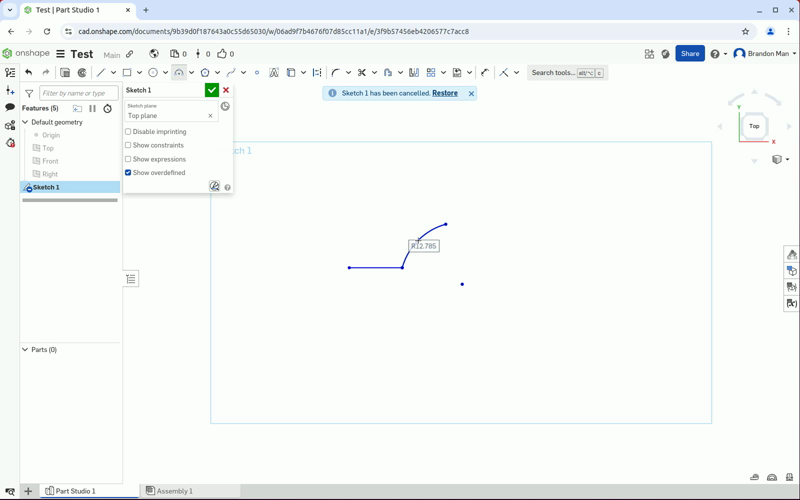
key(esc)
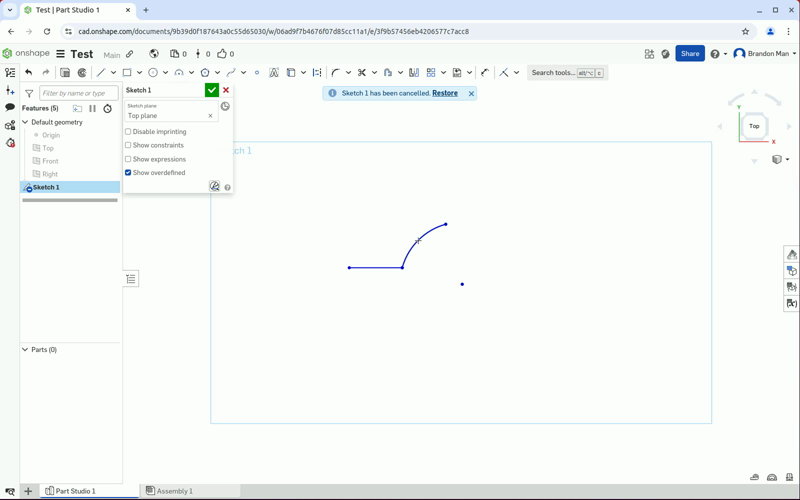
key(l)
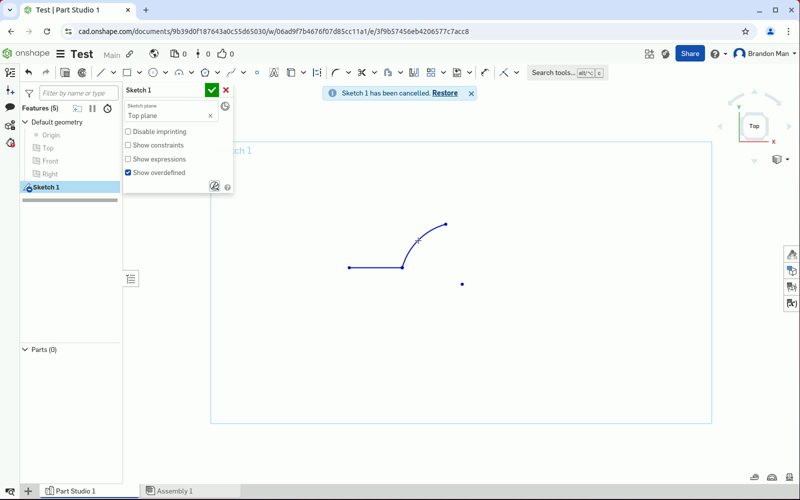
mouse_move(445, 224)
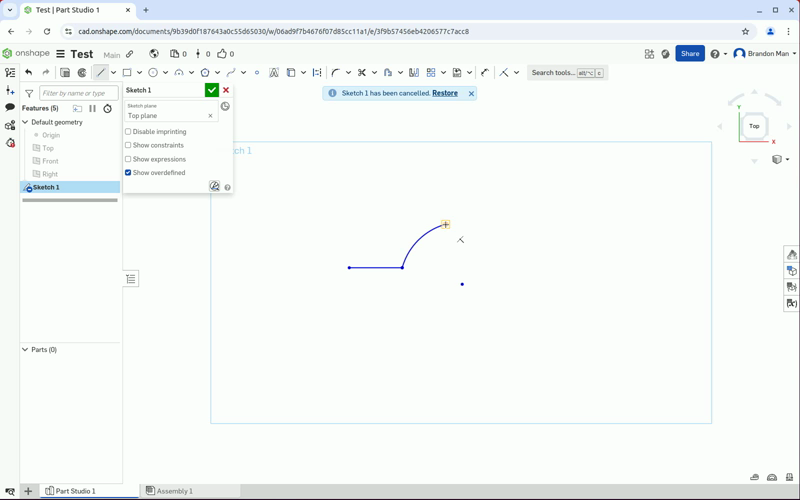
click(445, 224)
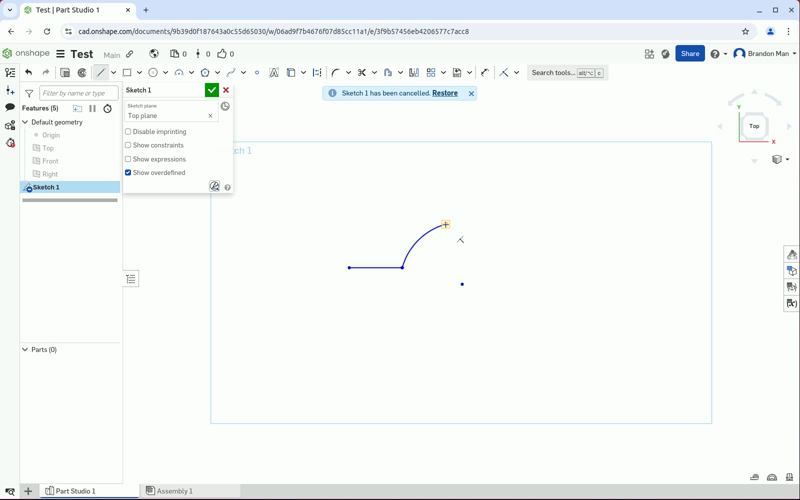
key_down(shift)
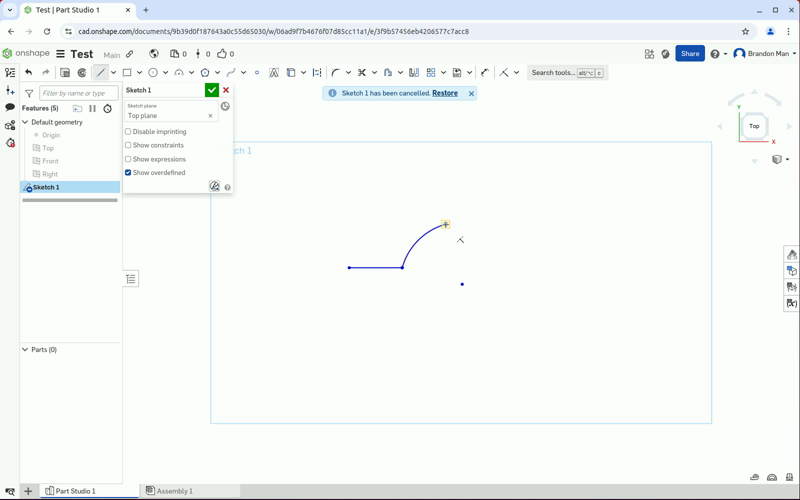
mouse_move(475, 224)
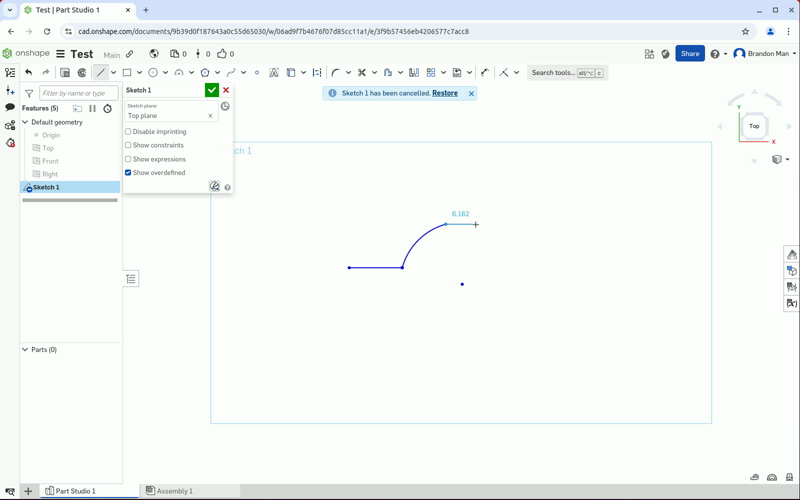
mouse_move(445, 171)
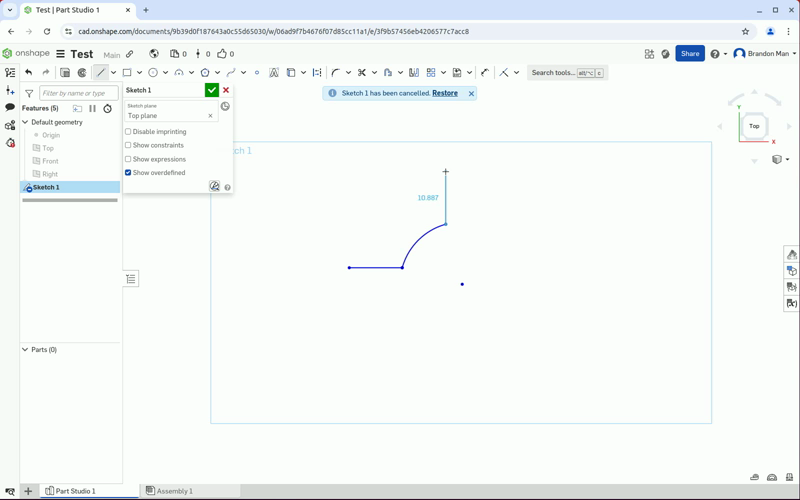
click(445, 171)
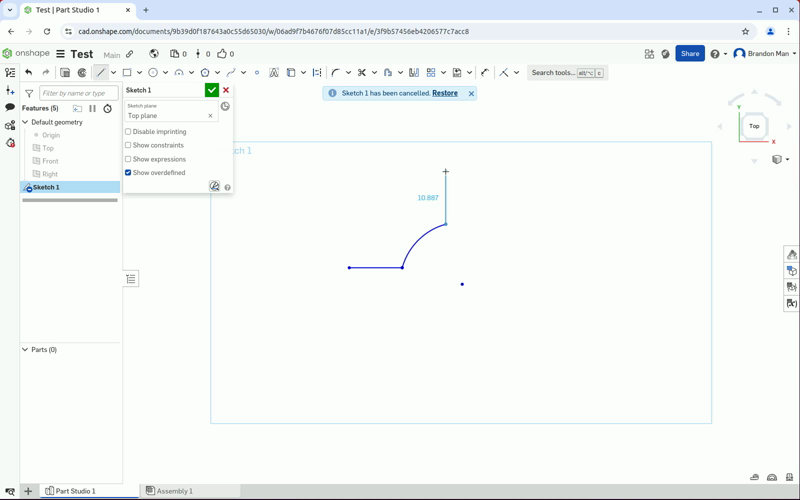
key_up(shift)
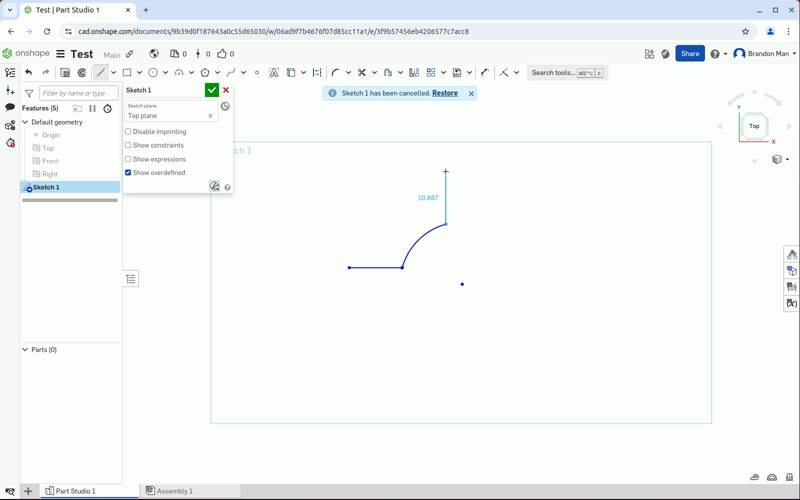
key(esc)
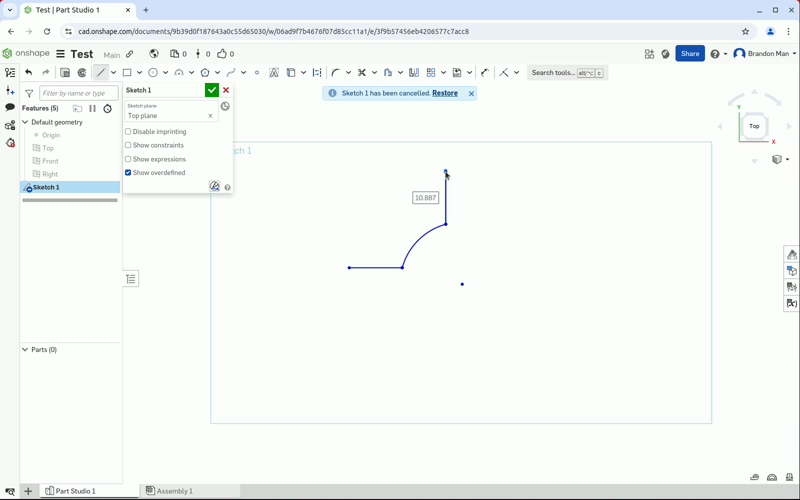
key(a)
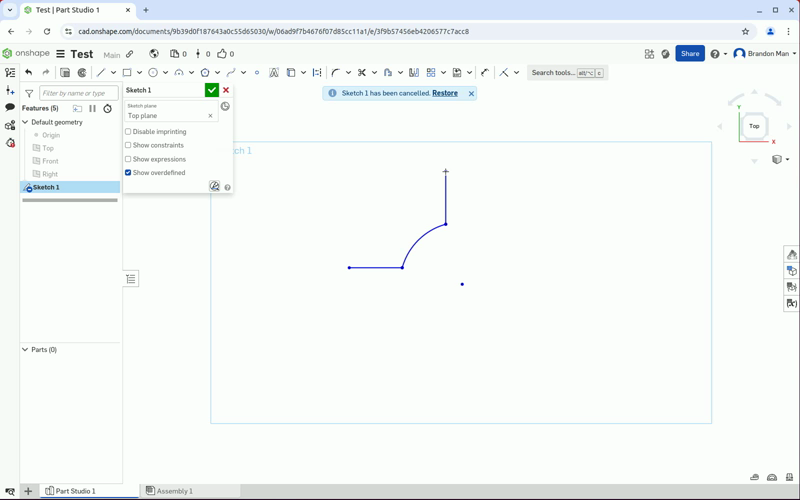
mouse_move(445, 171)
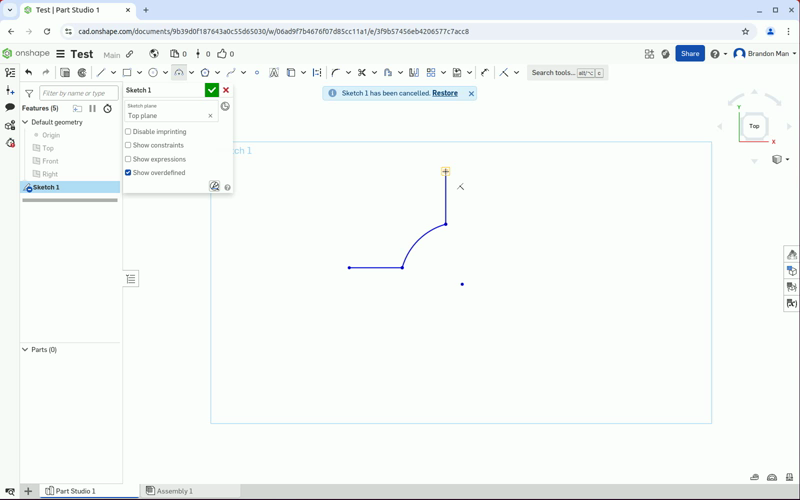
click(445, 171)
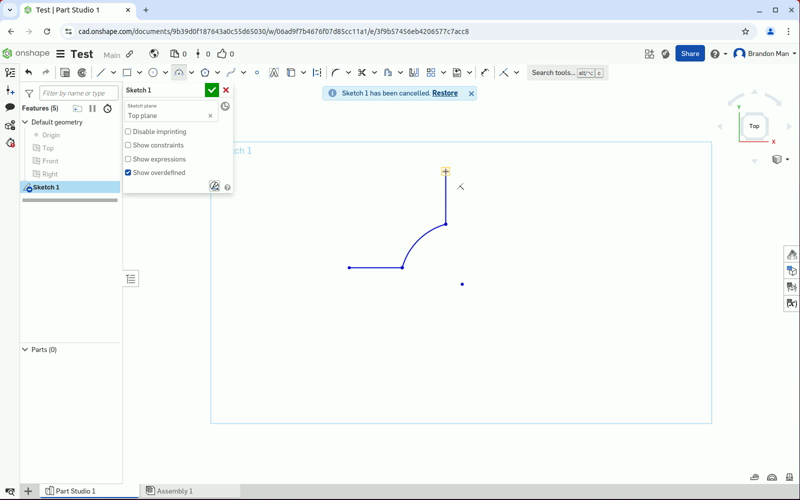
mouse_move(349, 267)
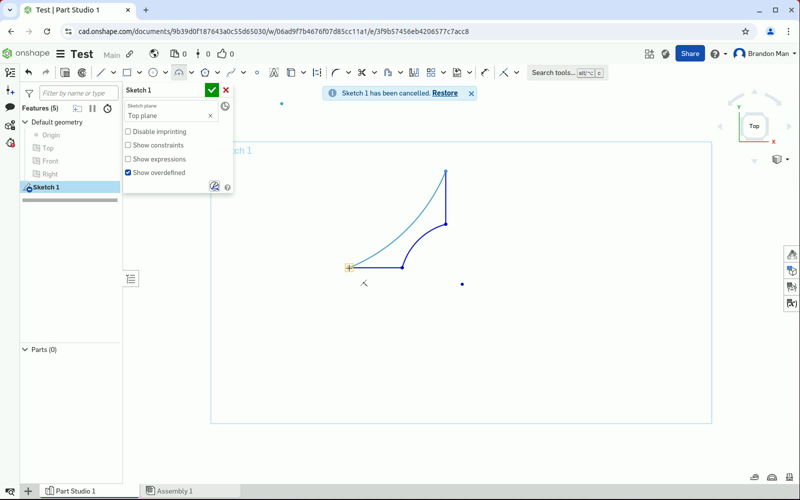
click(349, 267)
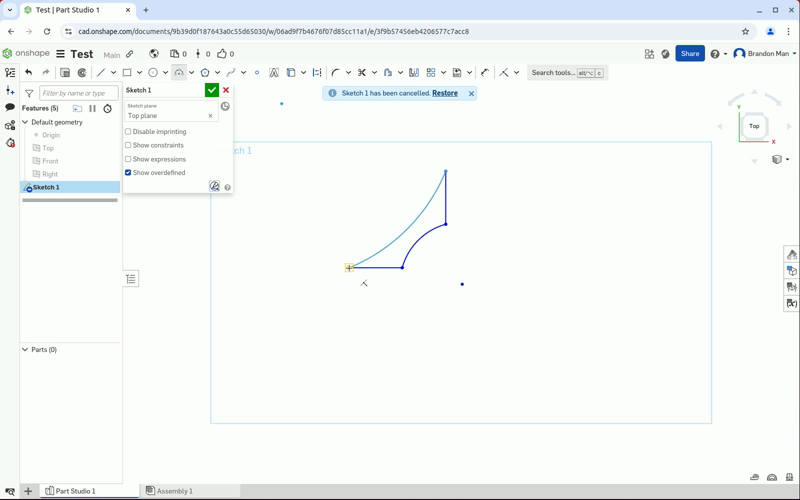
key_down(shift)
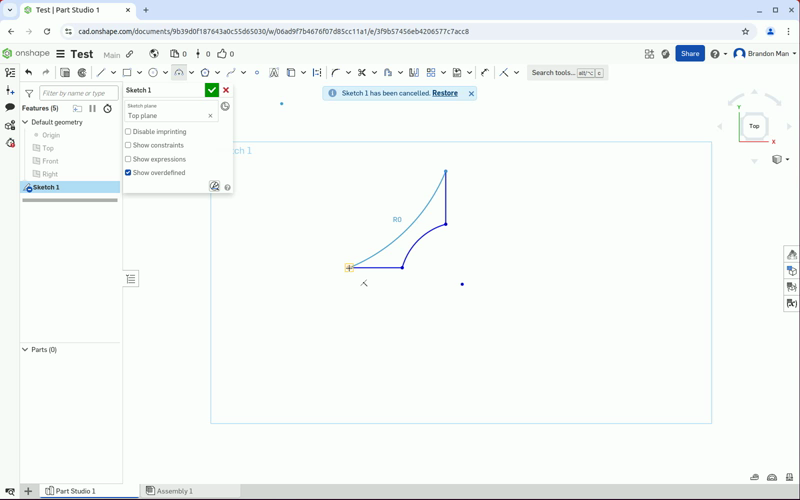
mouse_move(381, 203)
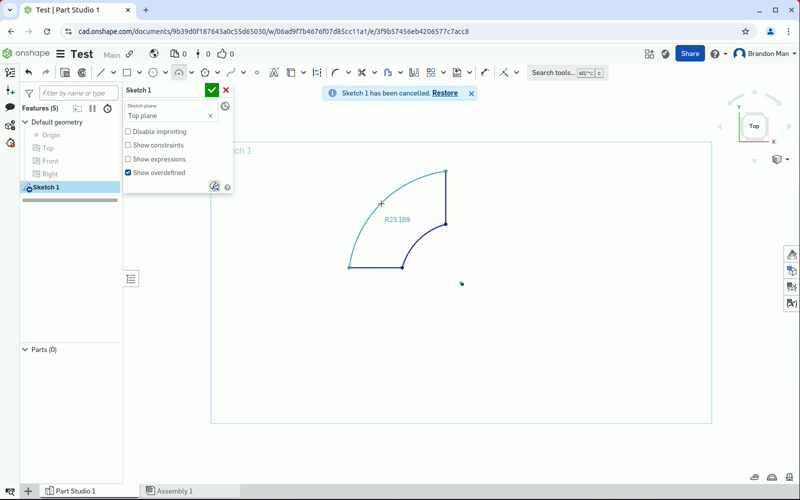
click(381, 203)
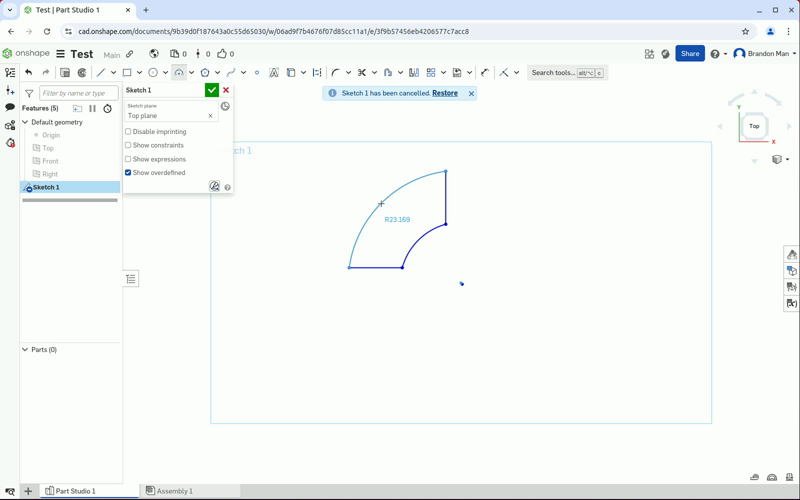
key_up(shift)
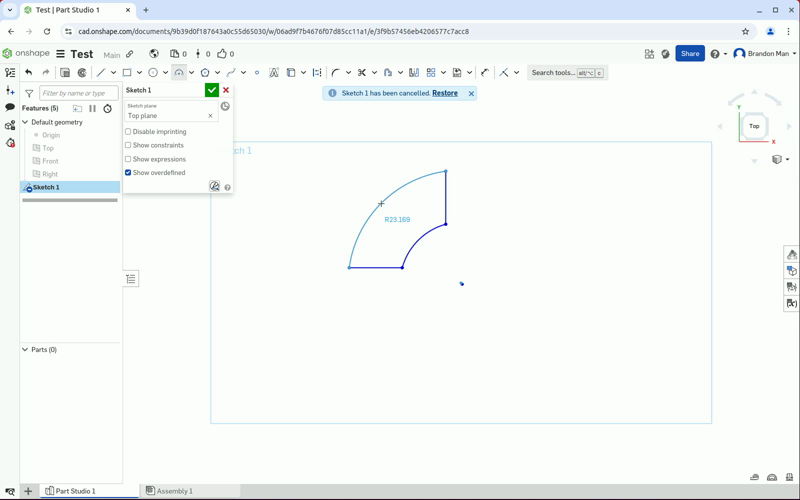
key(esc)
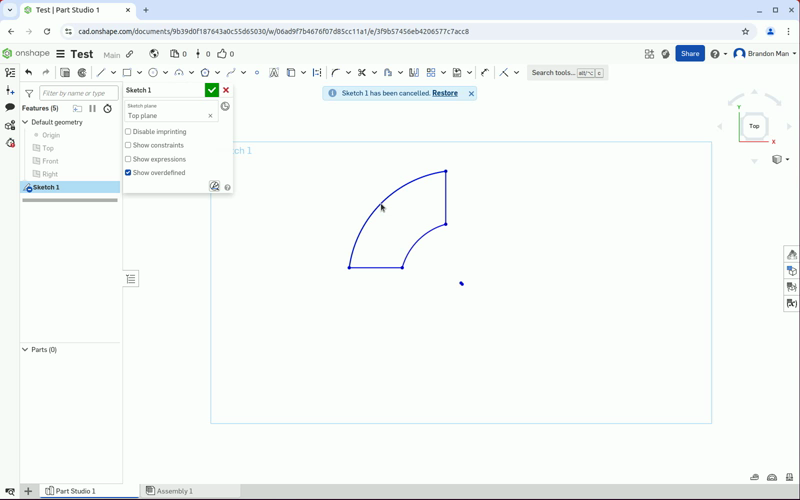
mouse_move(393, 244)
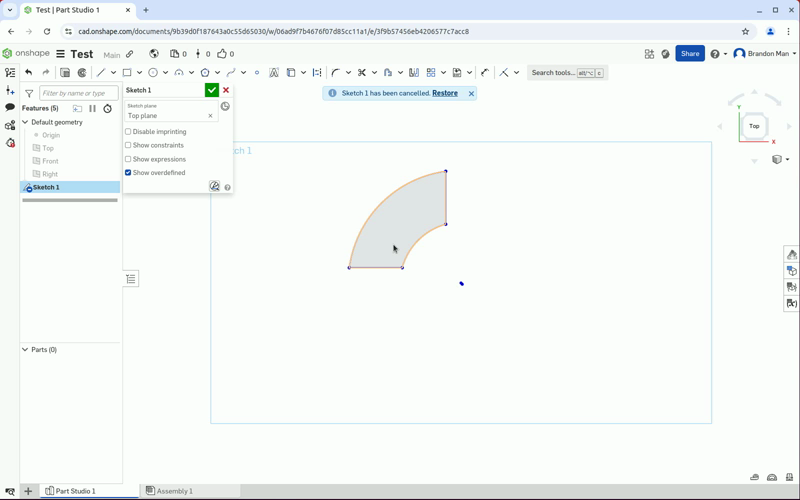
click(393, 244)
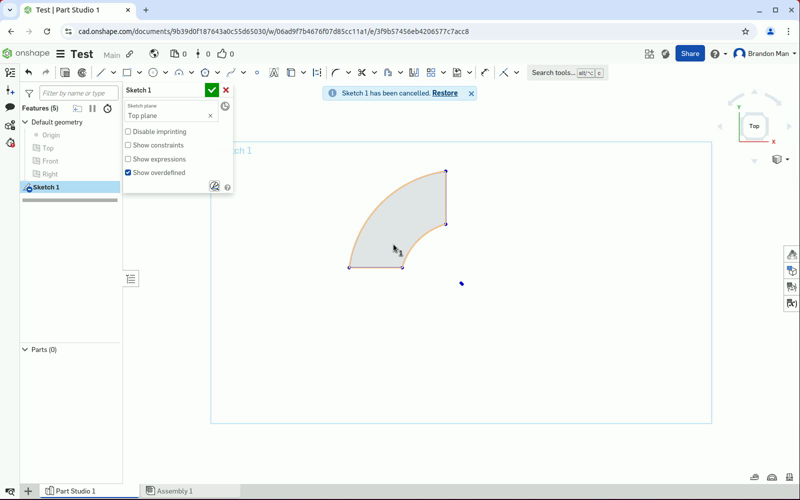
mouse_move(73, 352)
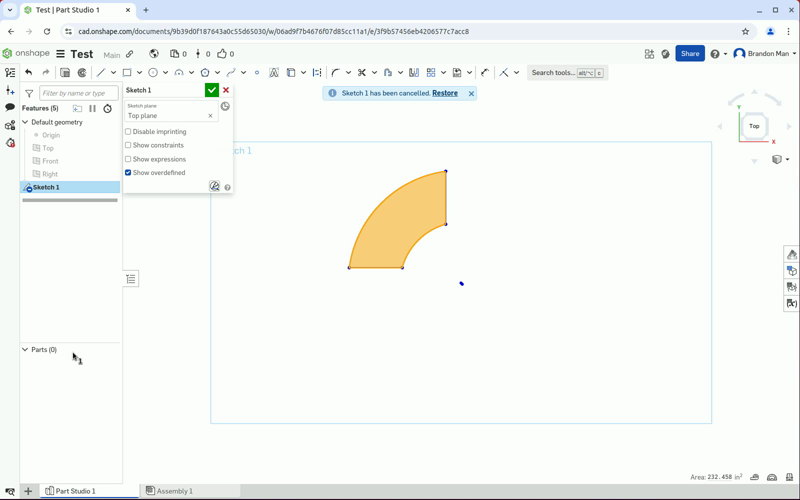
key(shift+y)
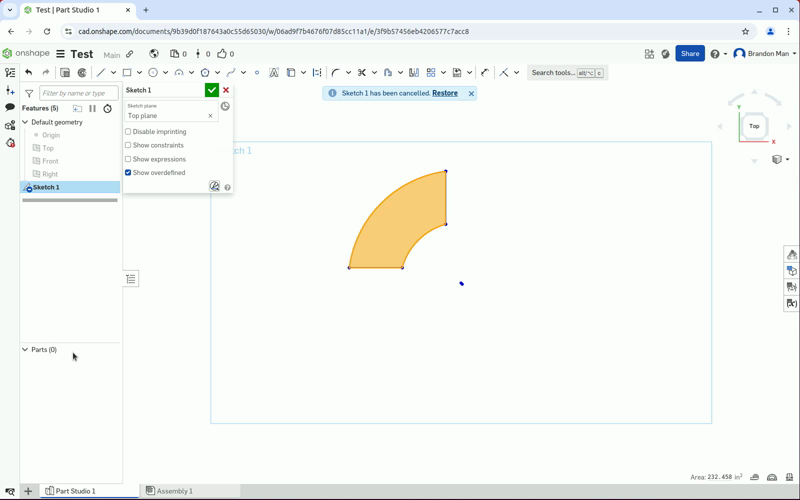
key(shift+e)
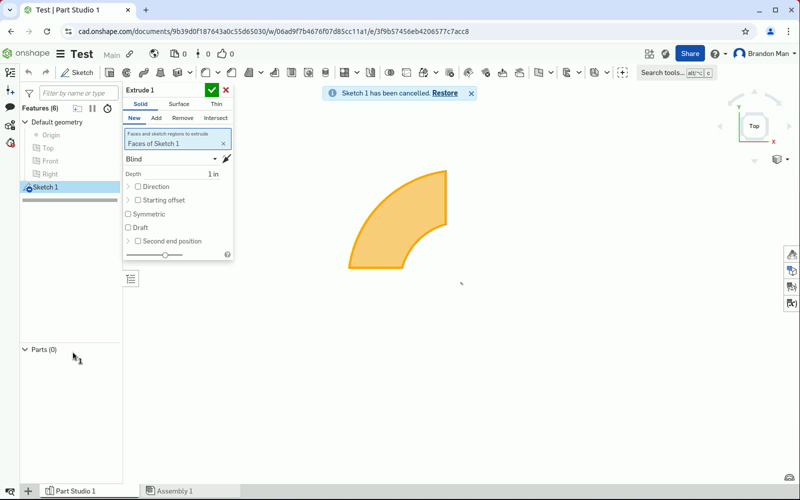
mouse_move(143, 106)
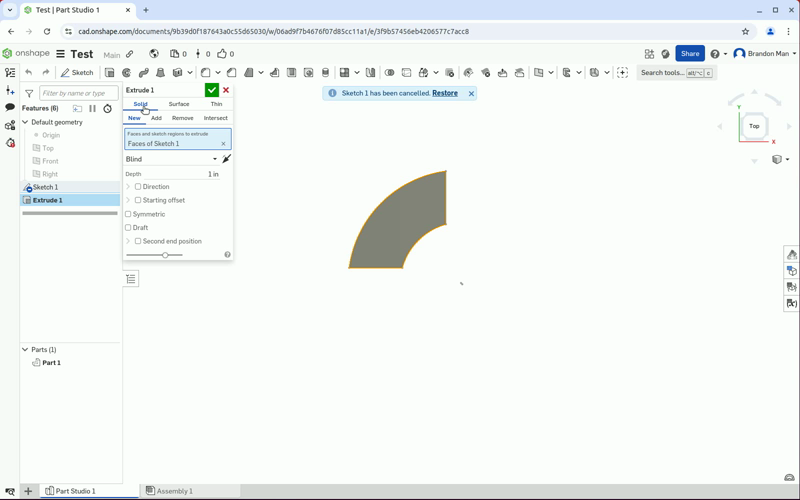
click(143, 106)
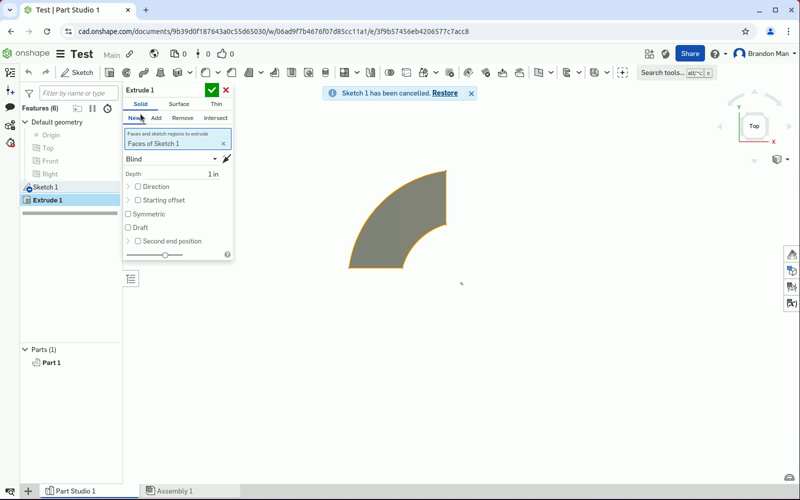
mouse_move(137, 120)
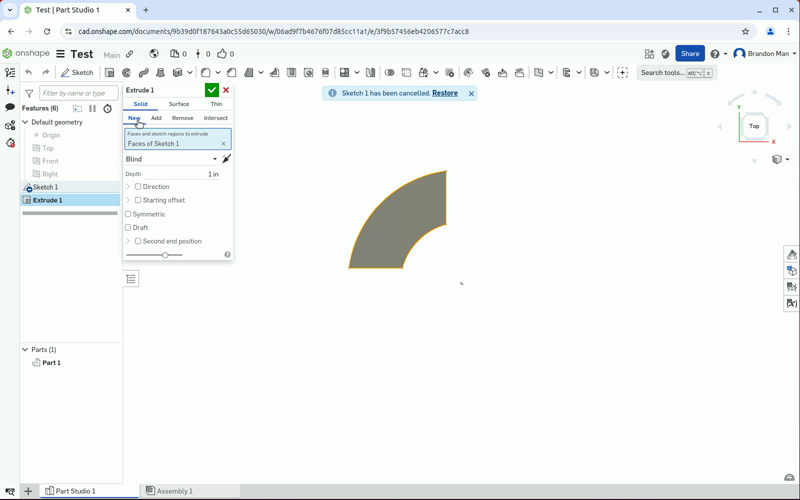
click(137, 120)
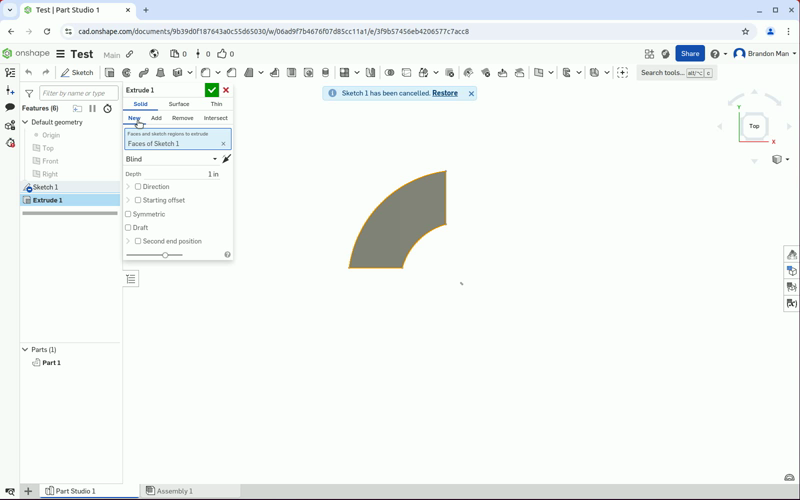
key(tab, 4)
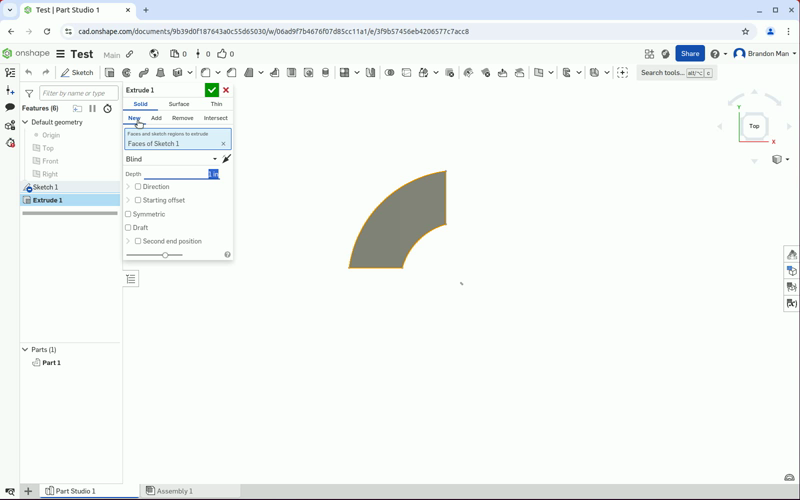
text(10.591)
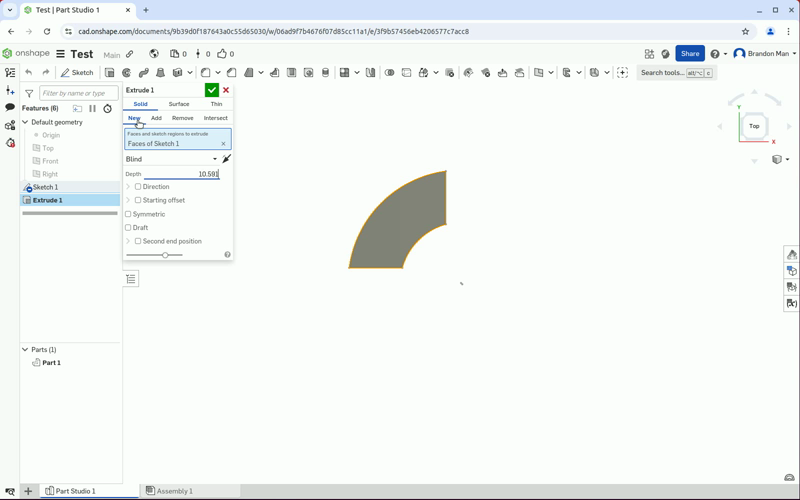
key(enter)
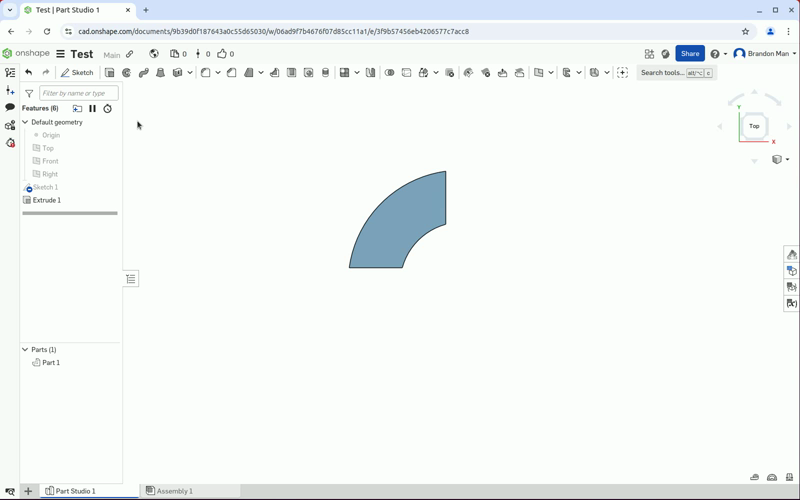
key(shift+h)
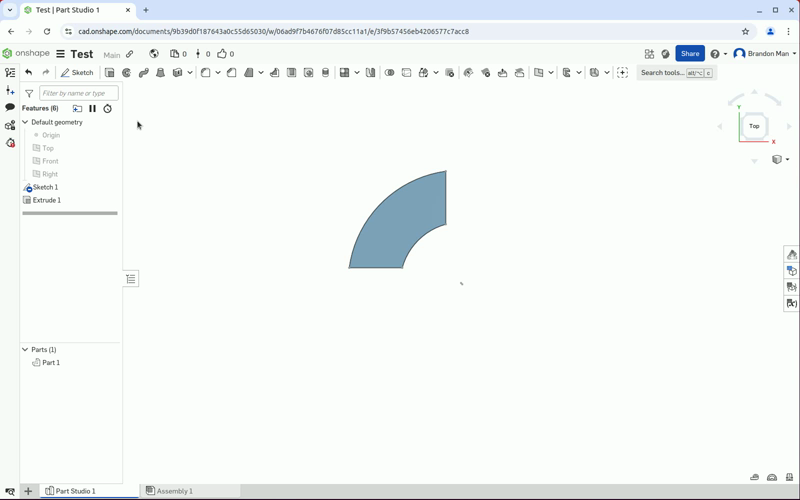
key(shift+h)
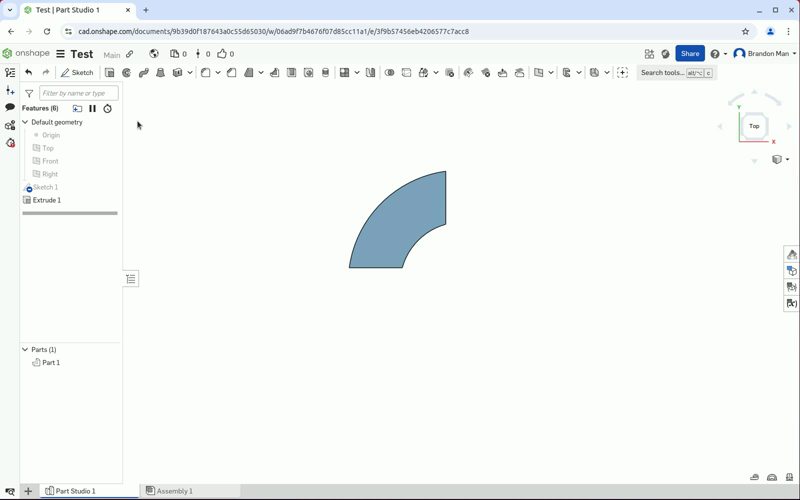
mouse_move(73, 189)
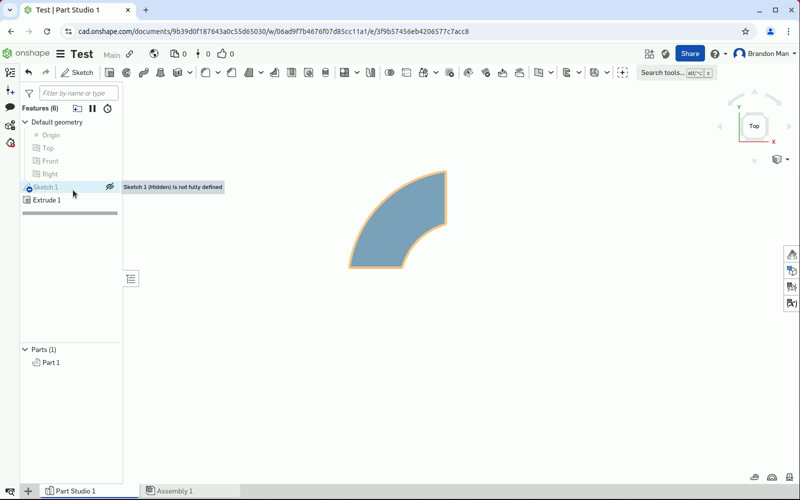
click(73, 189)
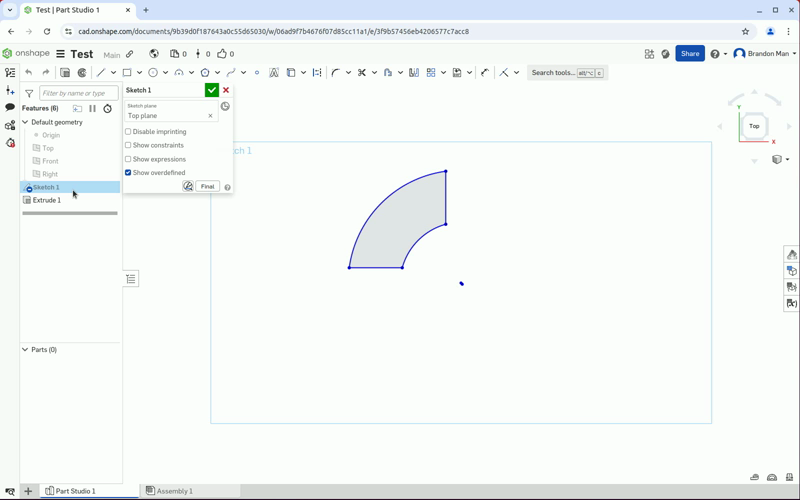
mouse_move(229, 92)
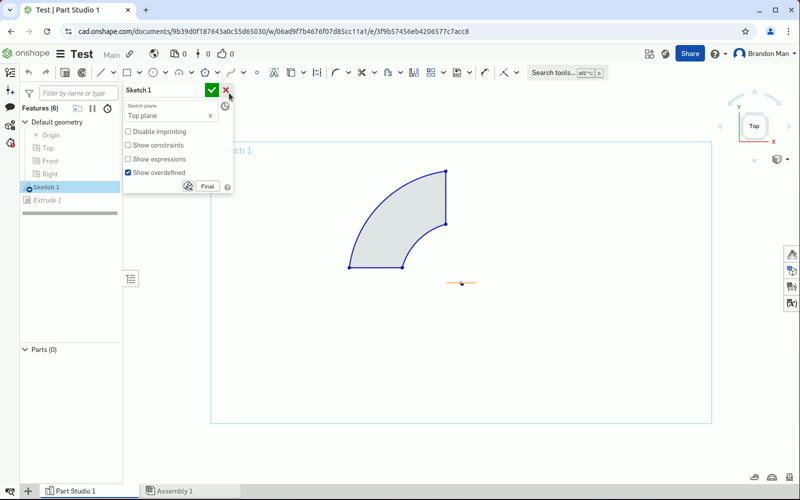
click(229, 92)
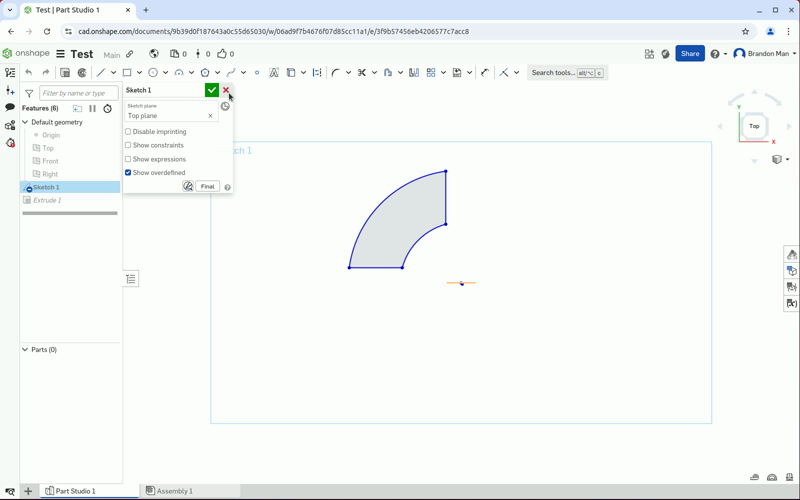
key(shift+s)
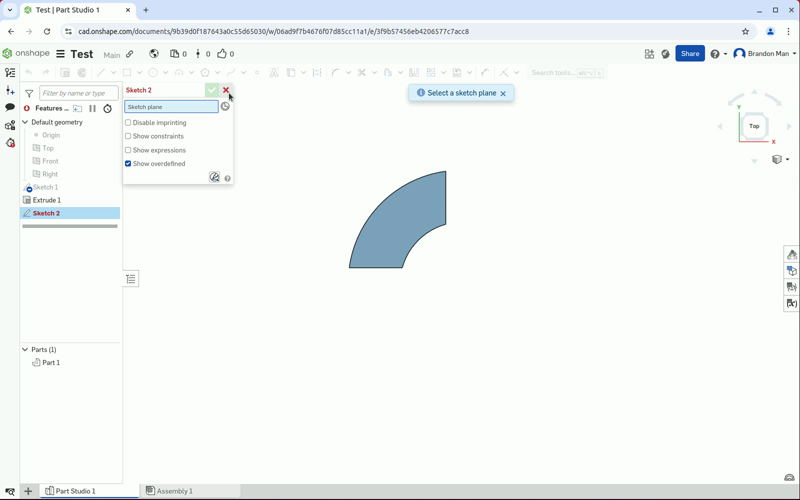
mouse_move(73, 150)
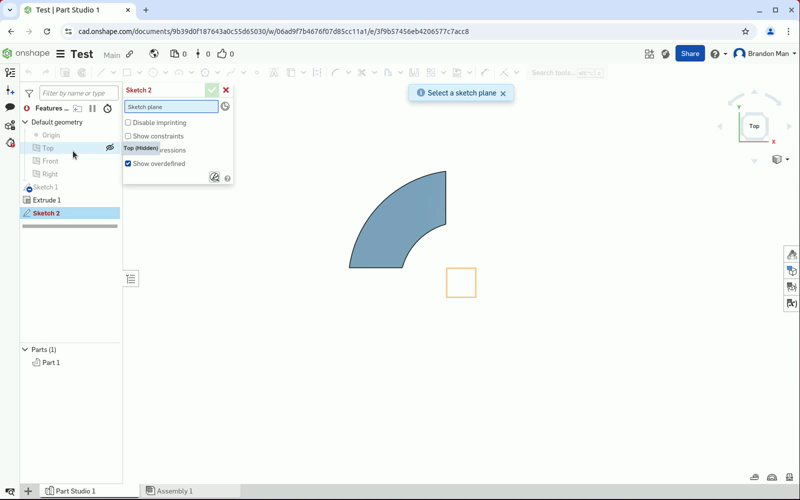
click(73, 150)
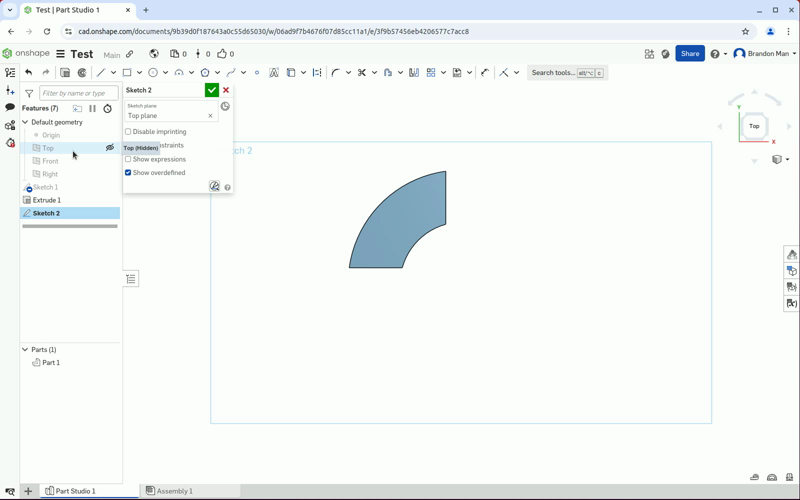
mouse_move(73, 352)
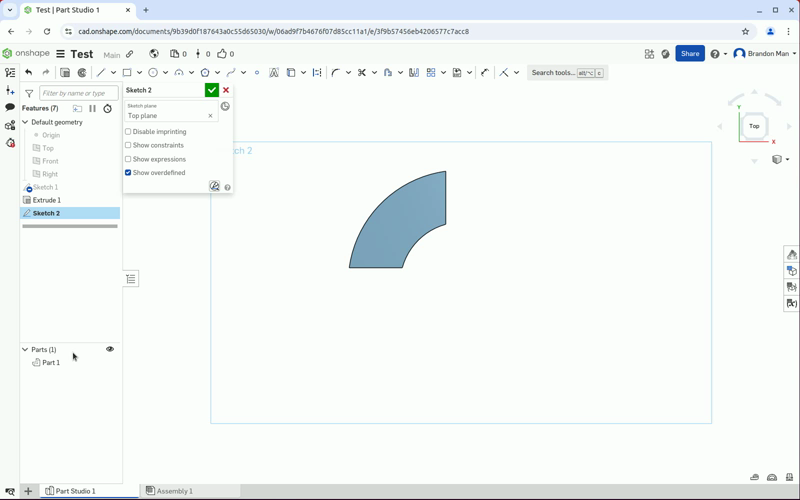
key(y)
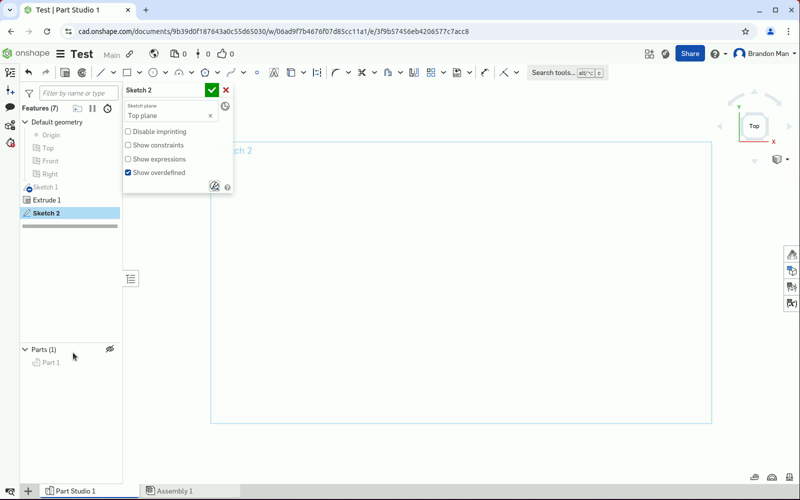
key(a)
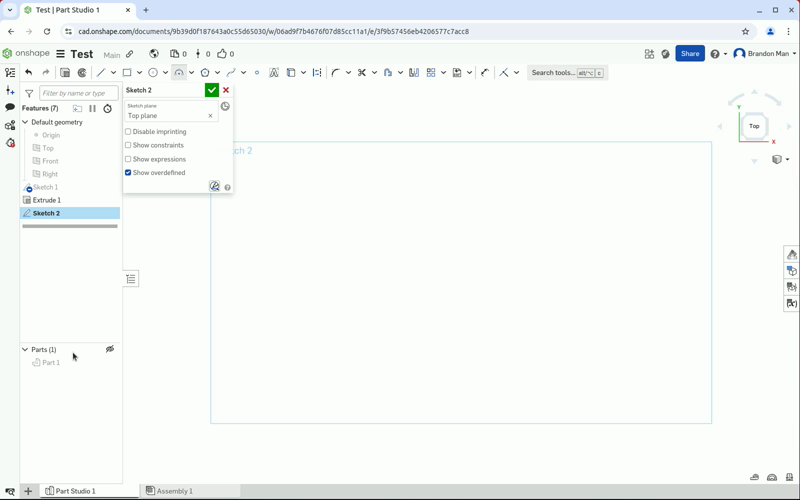
key_down(shift)
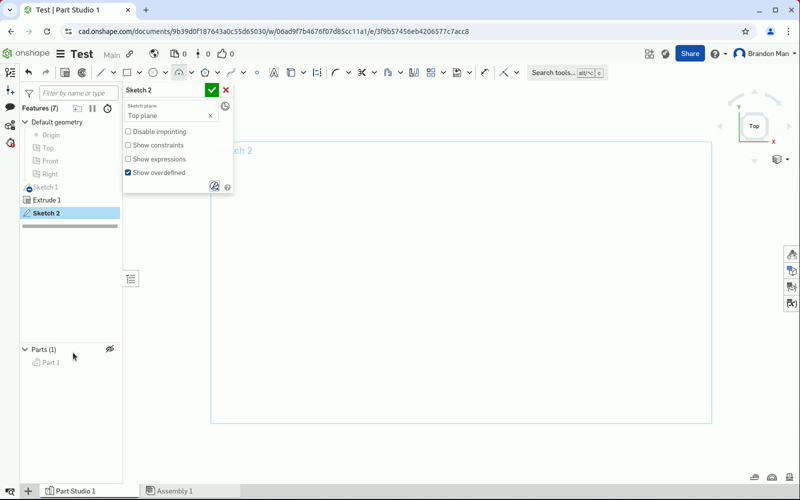
mouse_move(349, 298)
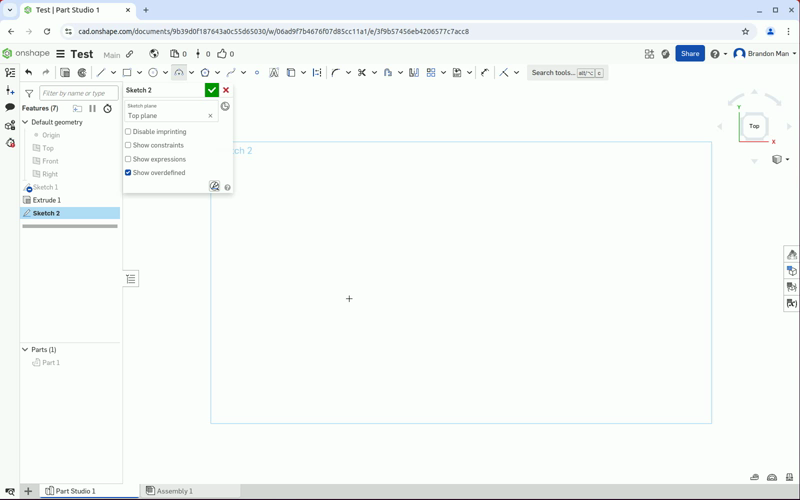
click(349, 298)
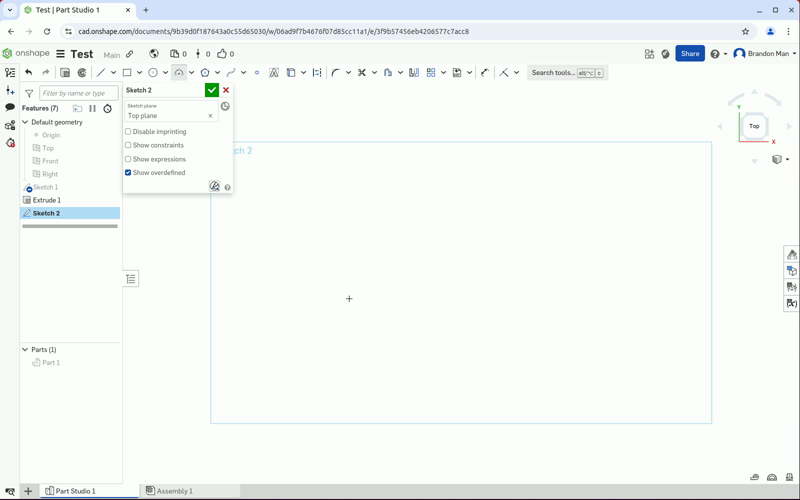
key_up(shift)
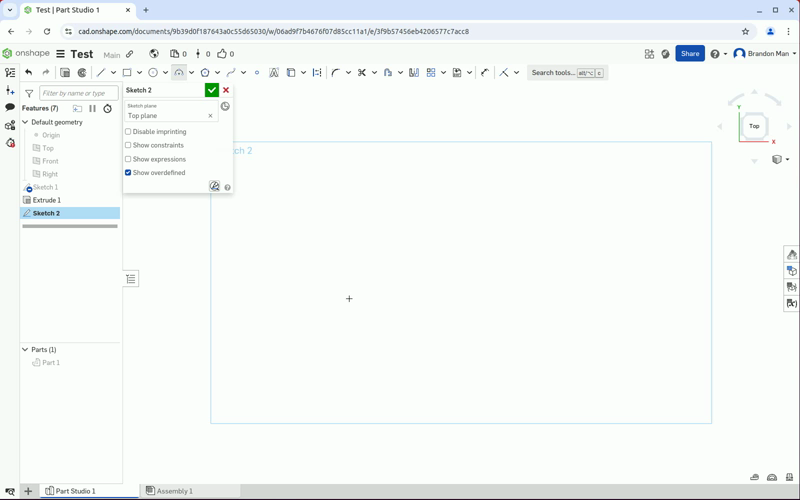
key_down(shift)
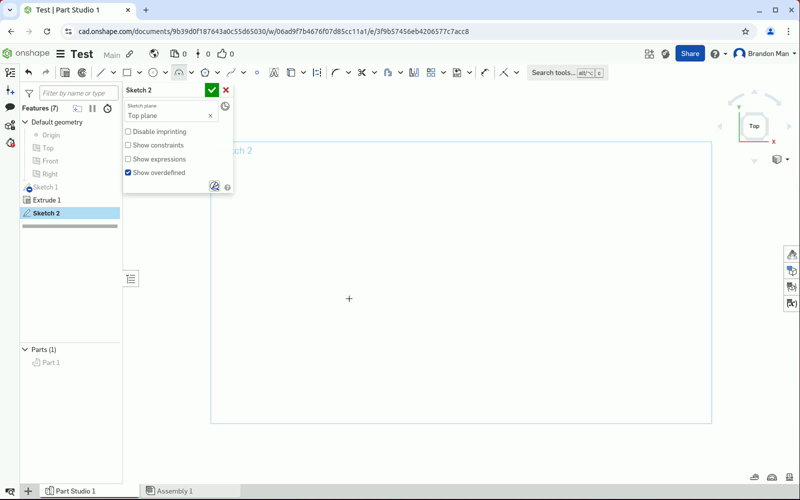
mouse_move(476, 171)
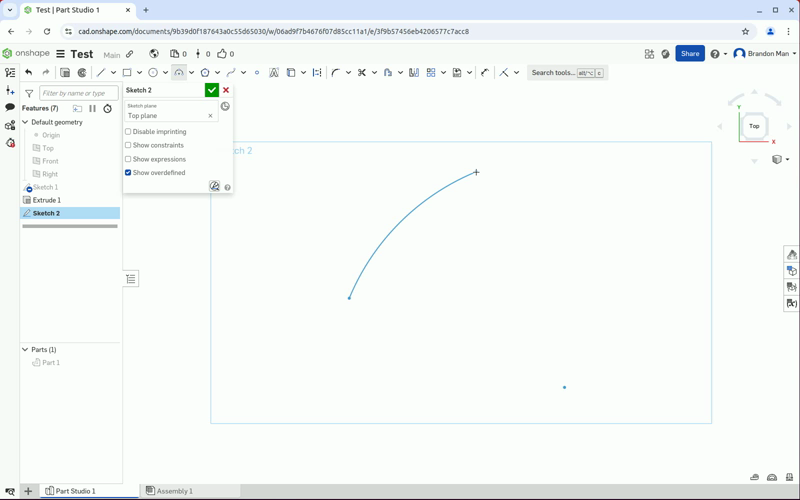
click(476, 171)
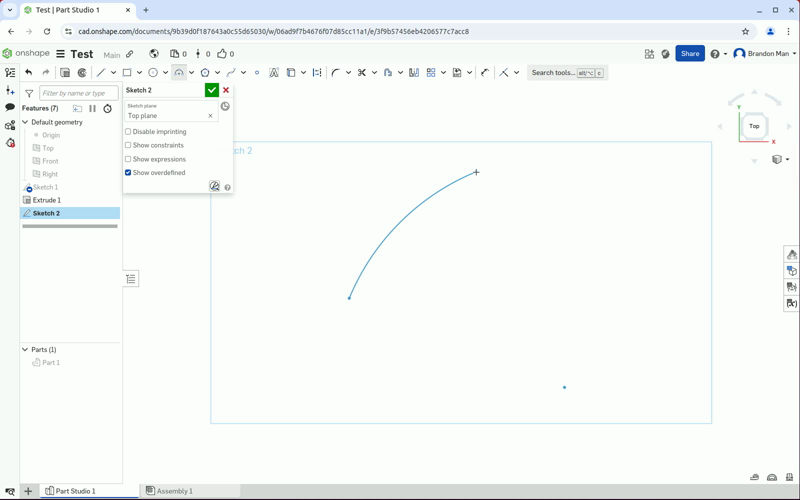
mouse_move(540, 362)
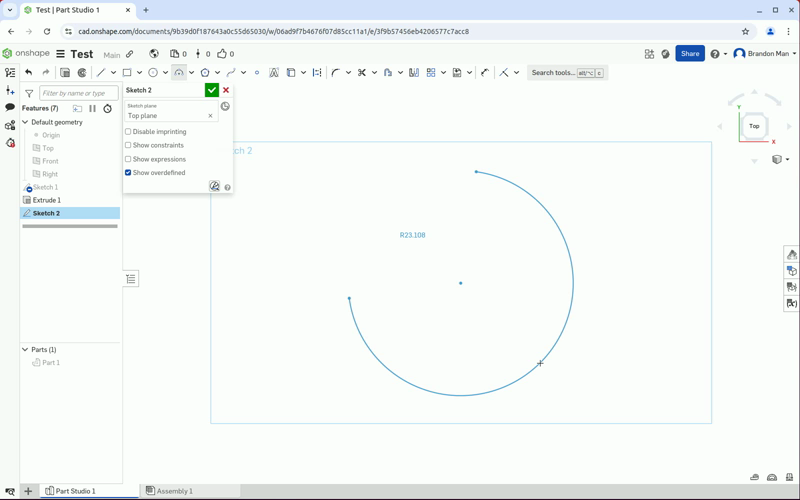
click(540, 362)
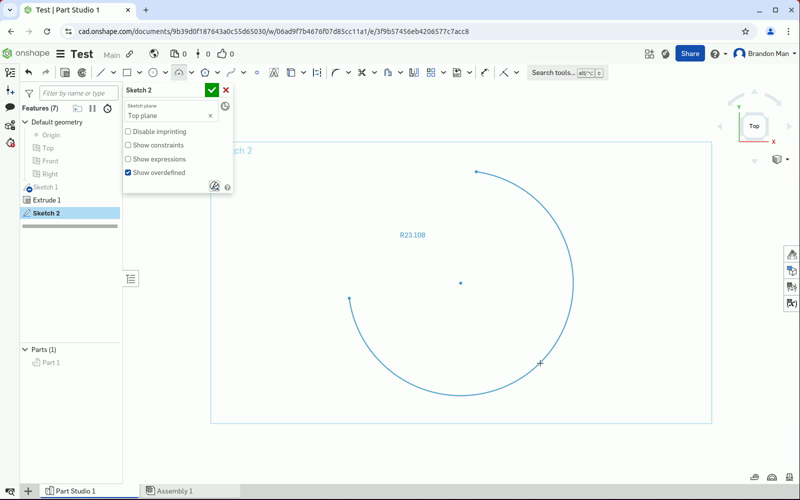
key_up(shift)
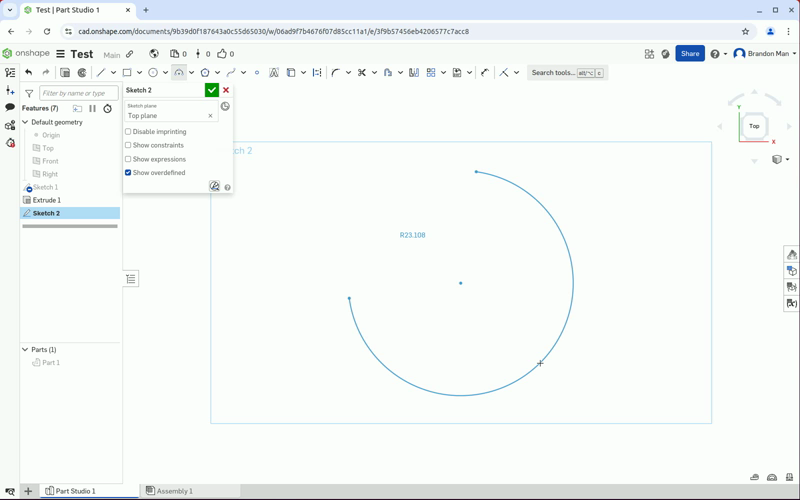
key(esc)
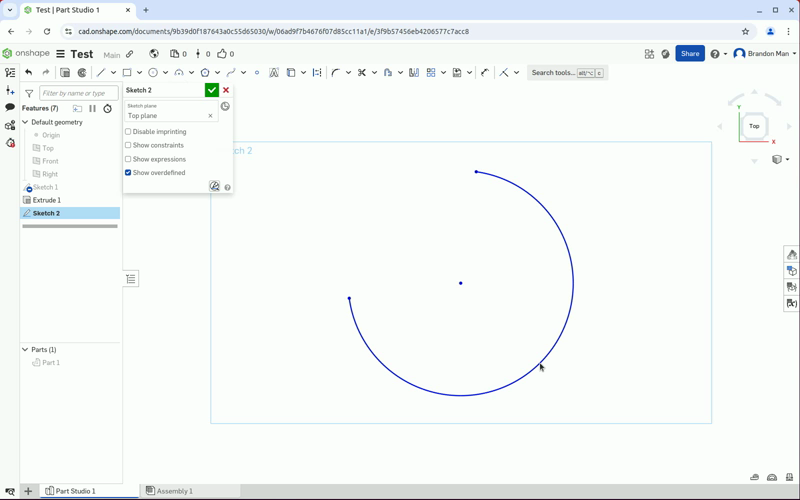
key(l)
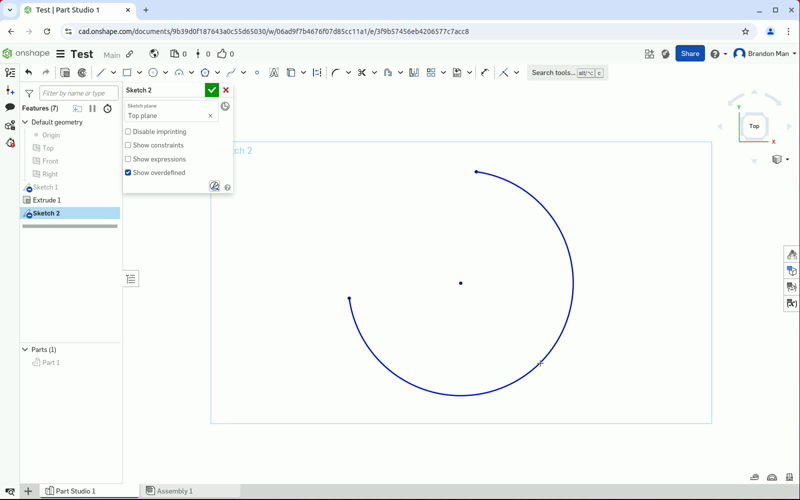
mouse_move(476, 171)
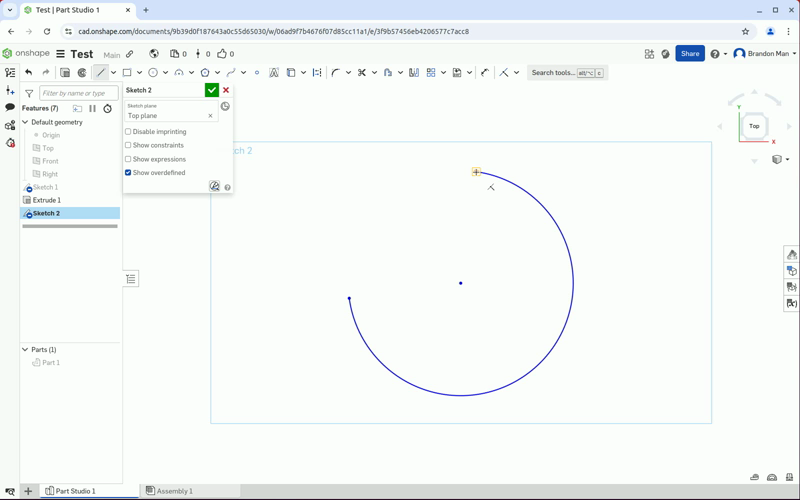
click(476, 171)
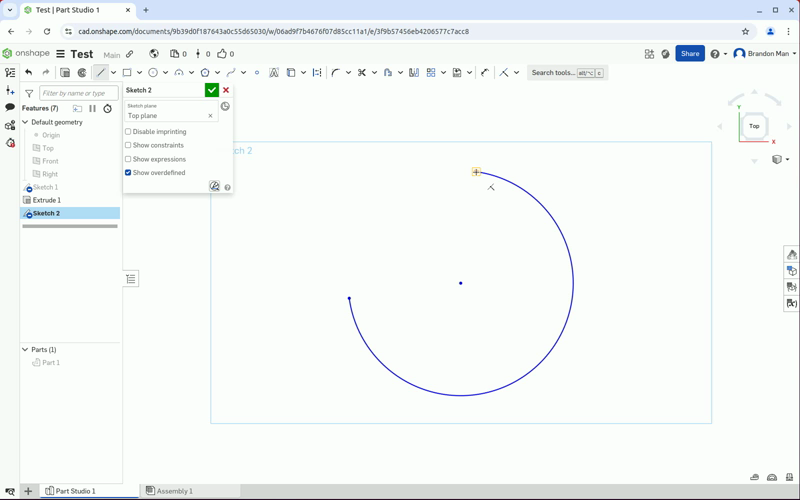
key_down(shift)
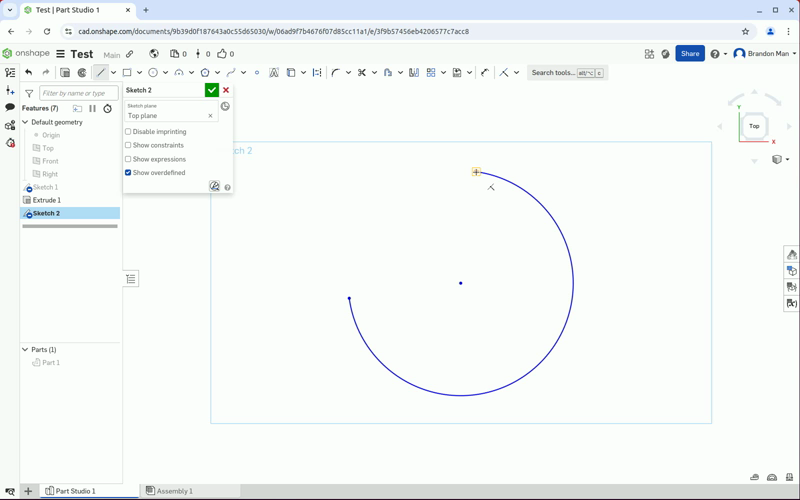
mouse_move(506, 171)
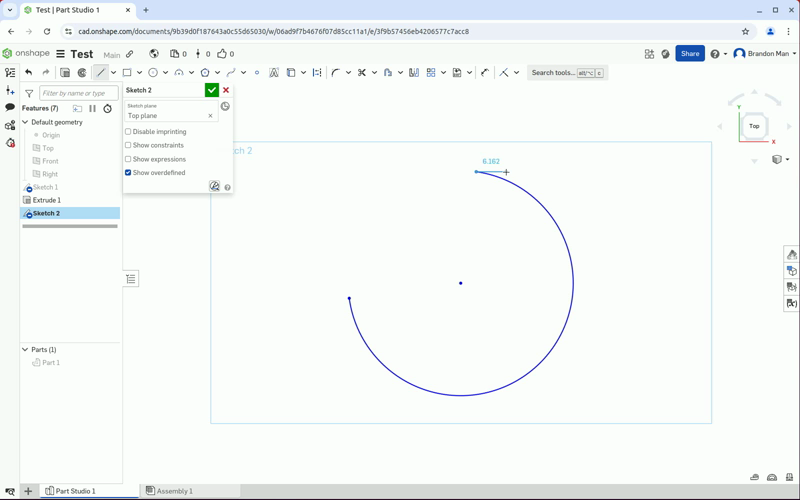
mouse_move(476, 225)
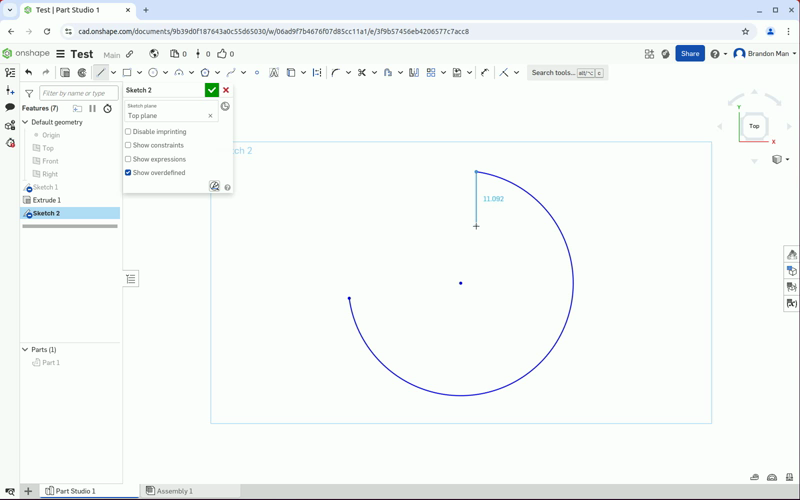
click(476, 225)
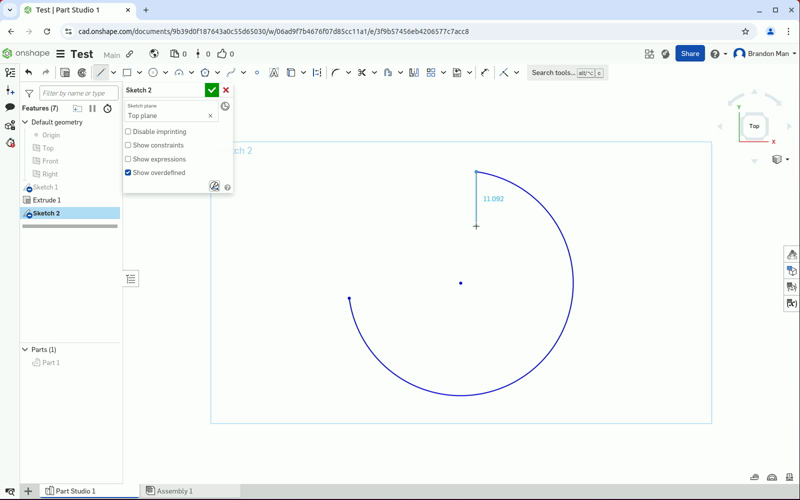
key_up(shift)
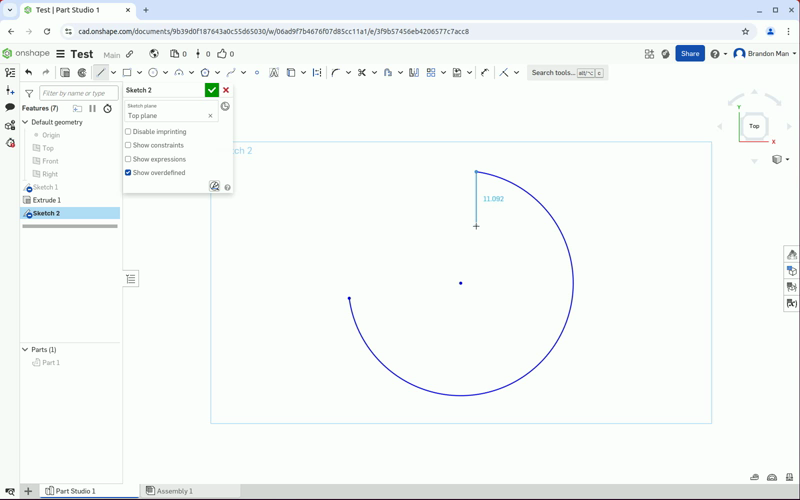
key(esc)
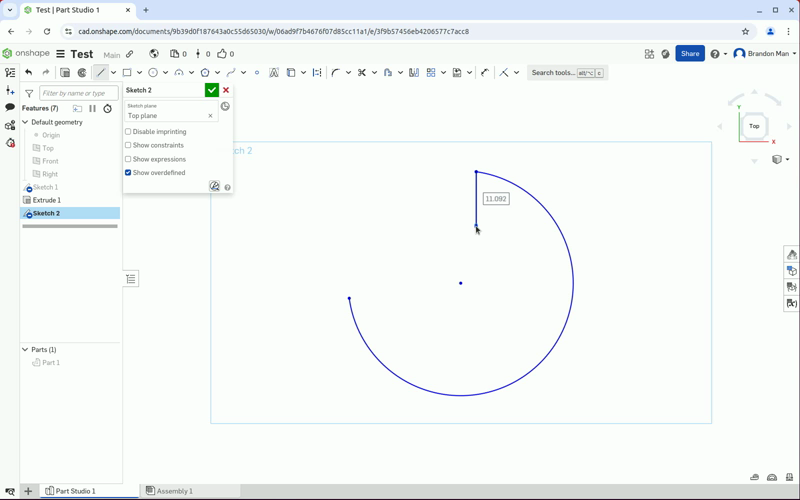
key(a)
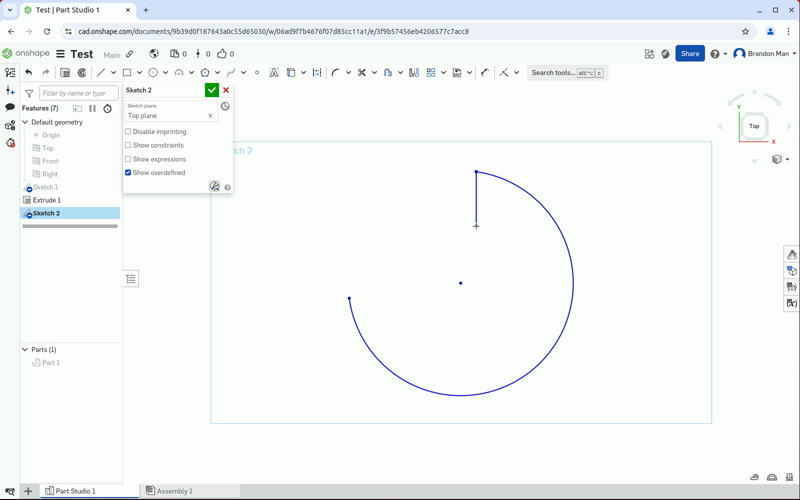
mouse_move(476, 225)
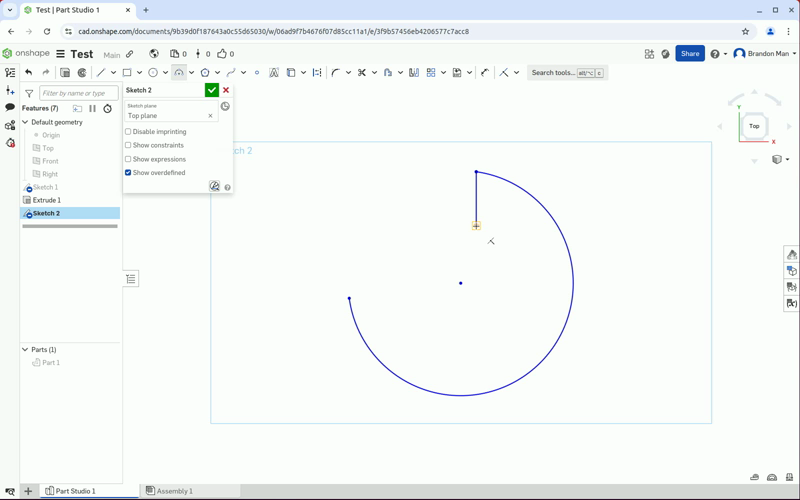
click(476, 225)
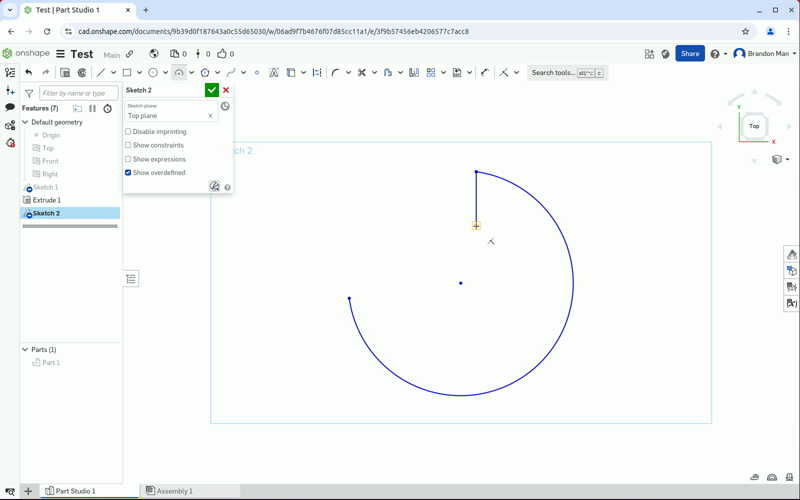
key_down(shift)
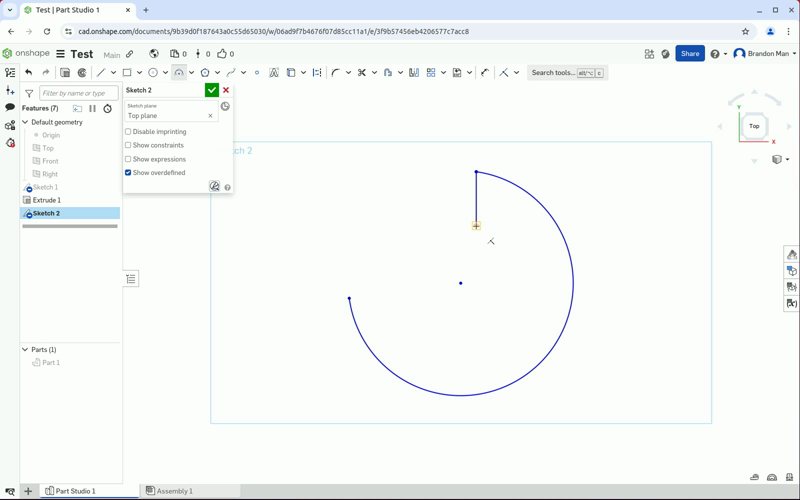
mouse_move(401, 298)
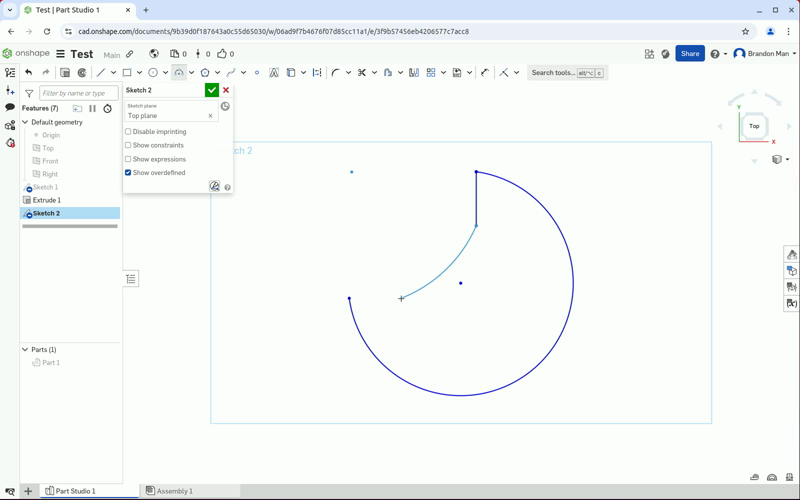
click(401, 298)
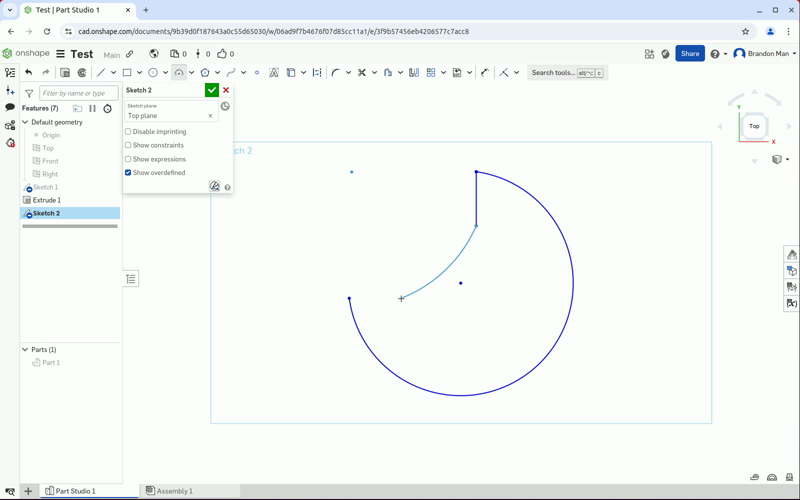
mouse_move(501, 327)
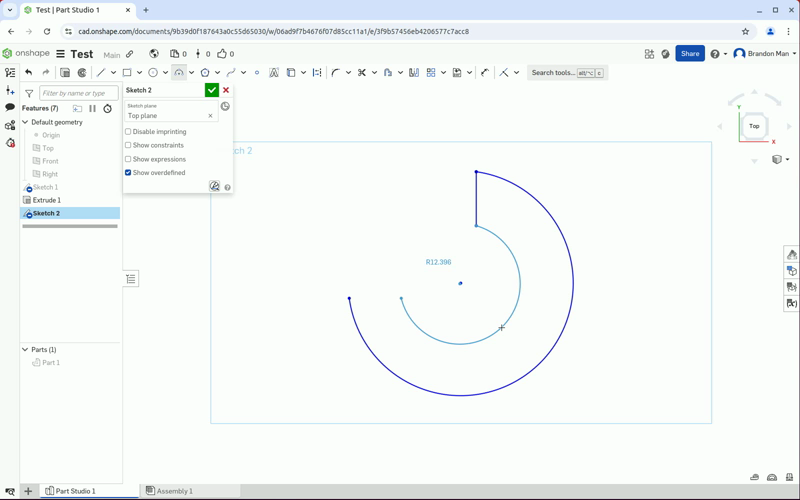
click(501, 327)
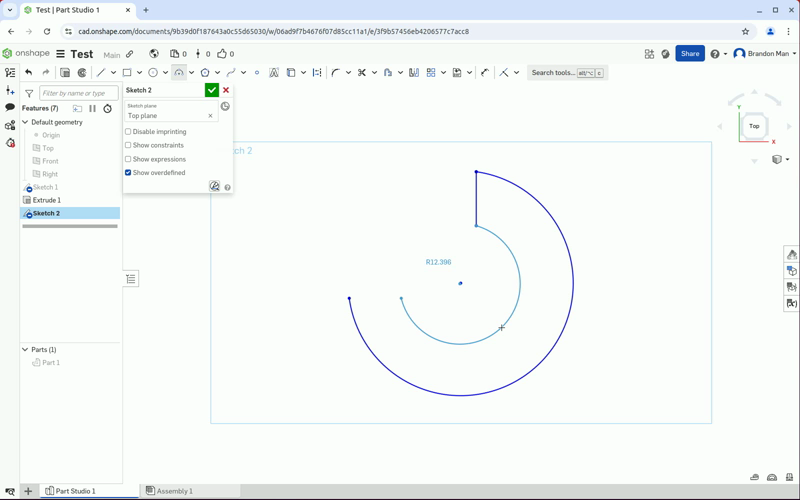
key_up(shift)
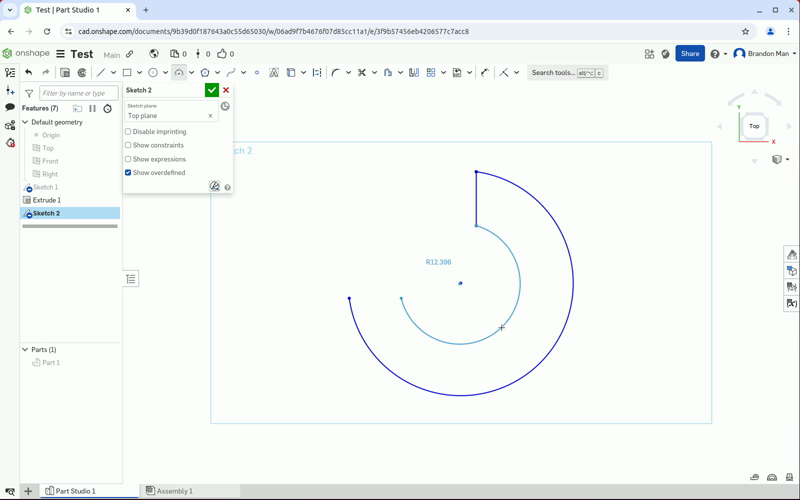
key(esc)
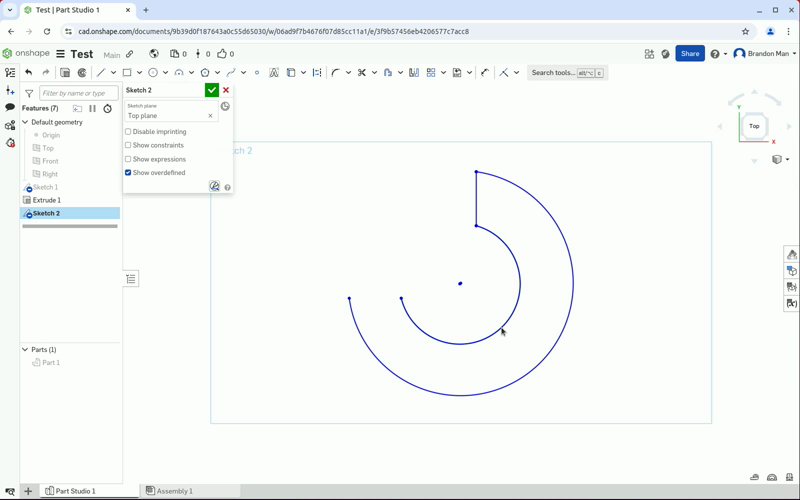
key(l)
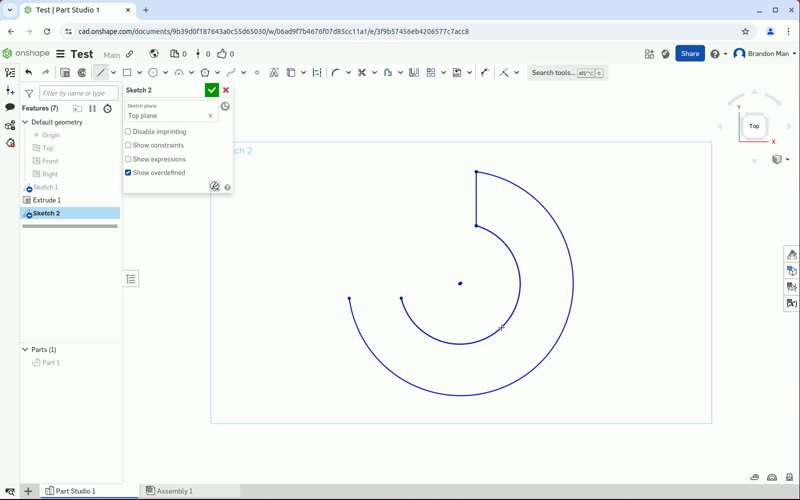
mouse_move(401, 298)
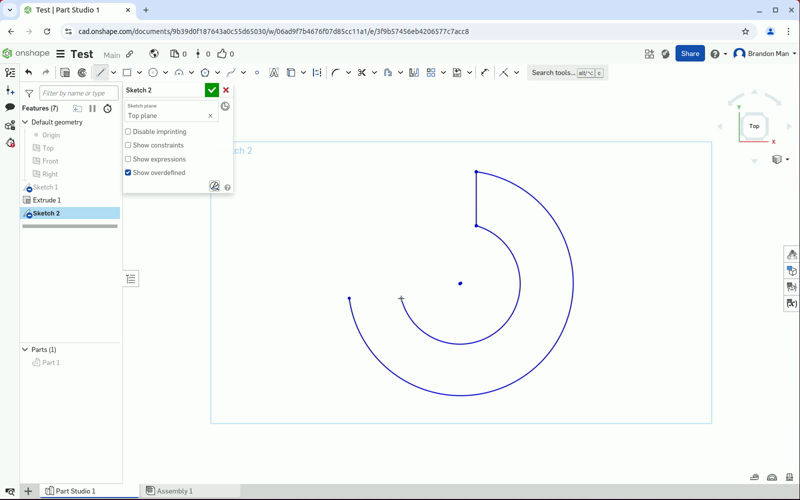
click(401, 298)
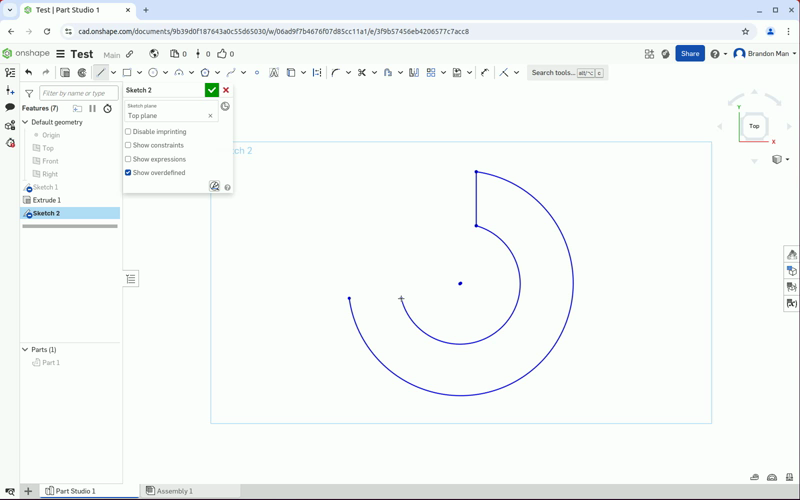
mouse_move(431, 298)
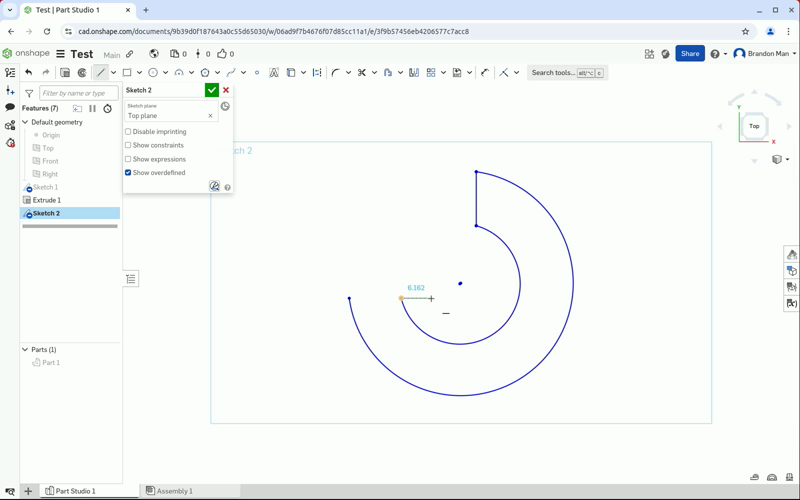
key_down(shift)
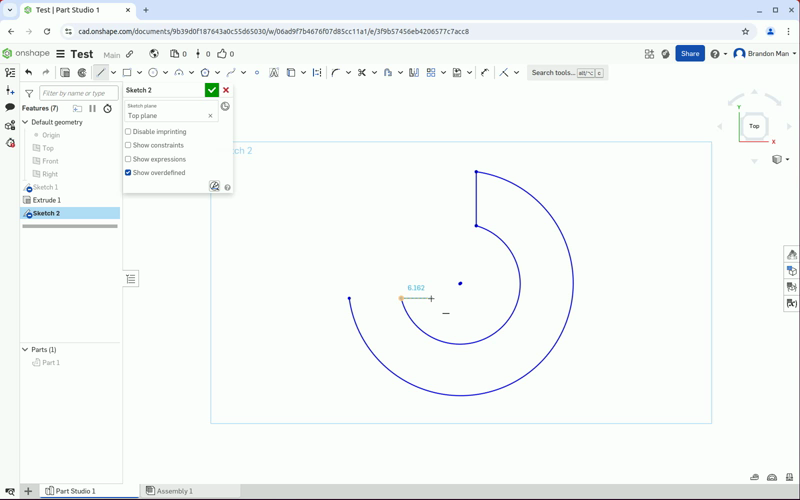
mouse_move(349, 298)
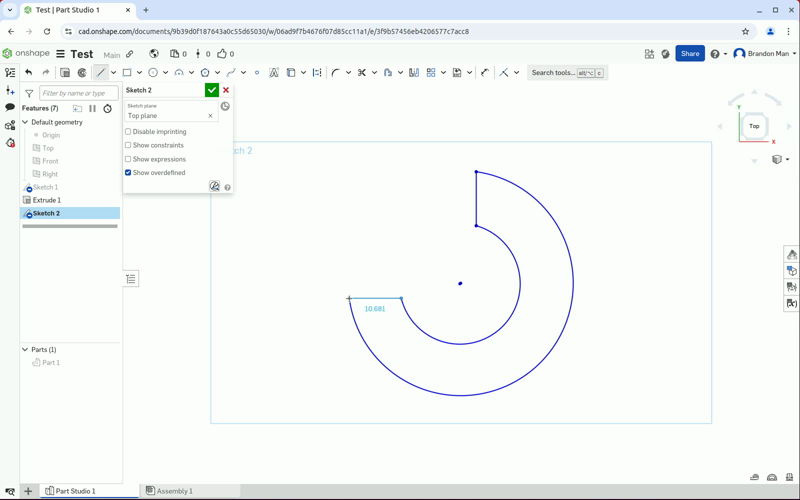
key_up(shift)
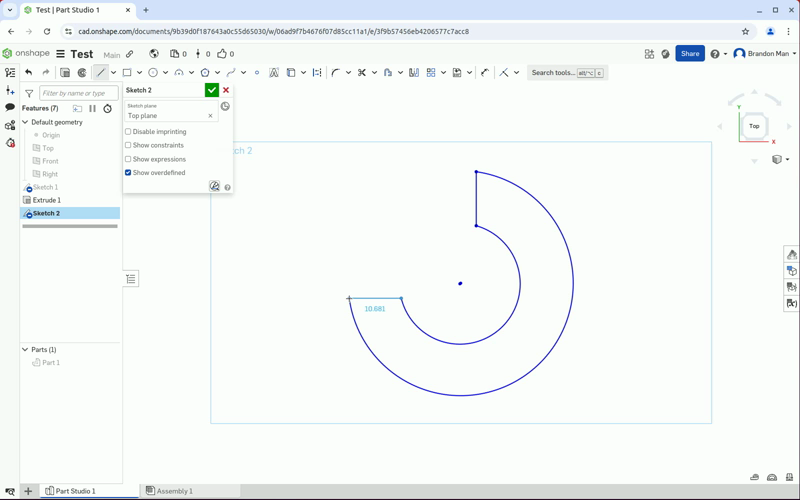
click(349, 298)
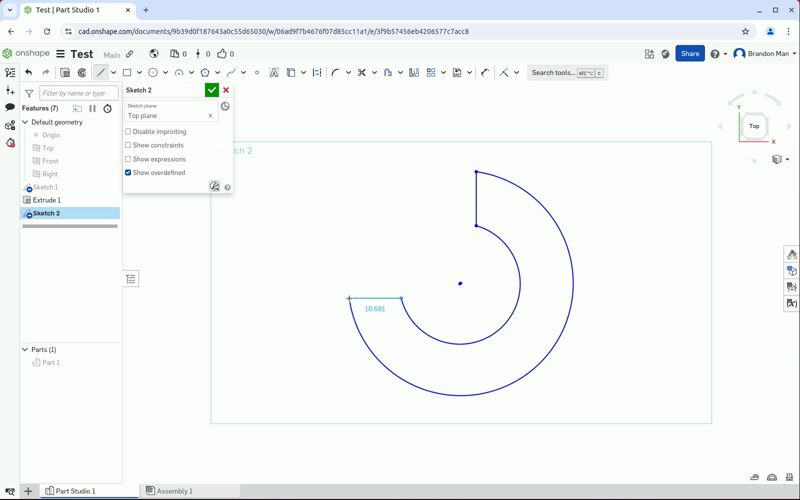
key(esc)
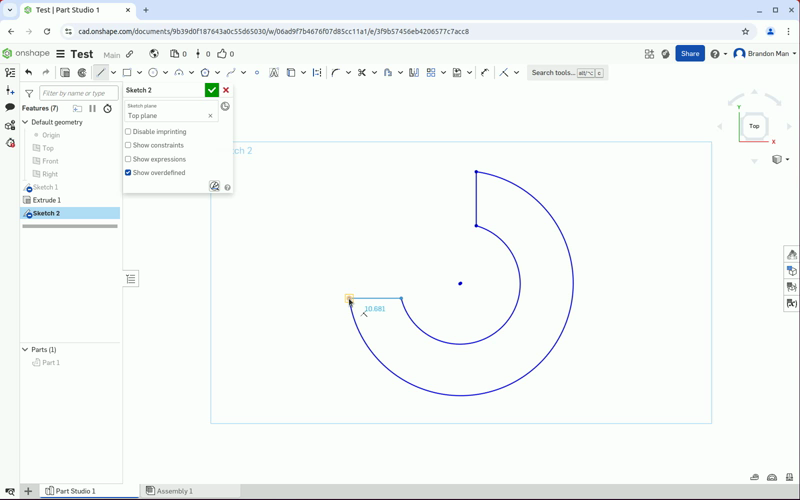
mouse_move(433, 365)
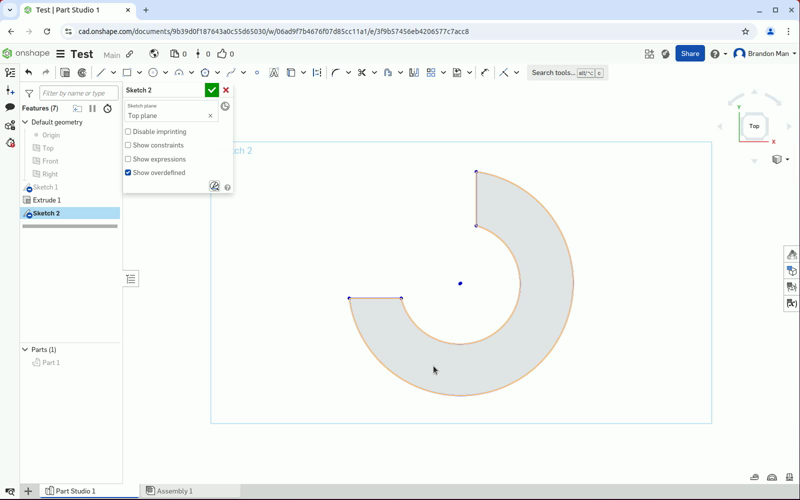
click(433, 365)
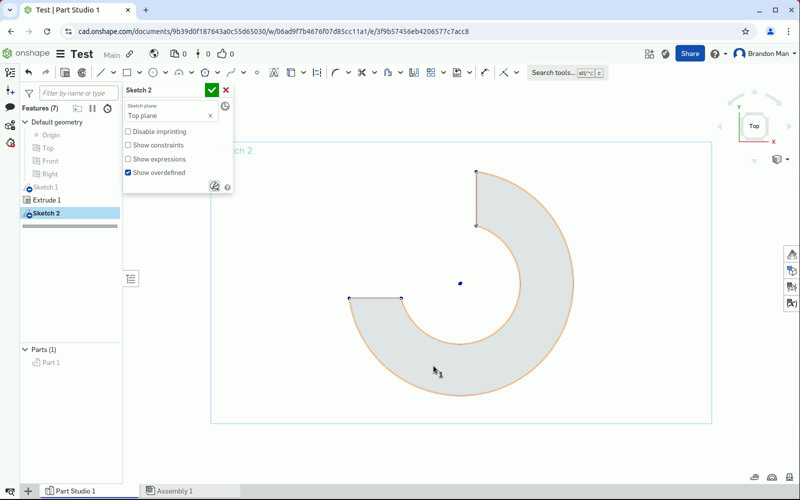
mouse_move(73, 352)
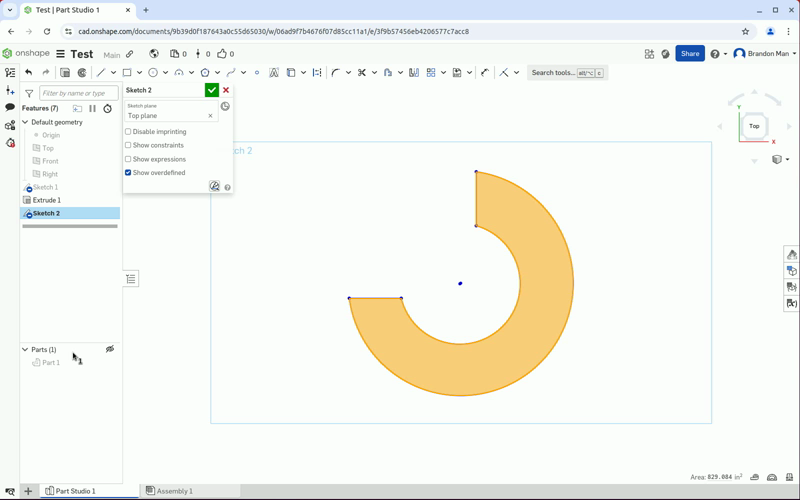
key(shift+y)
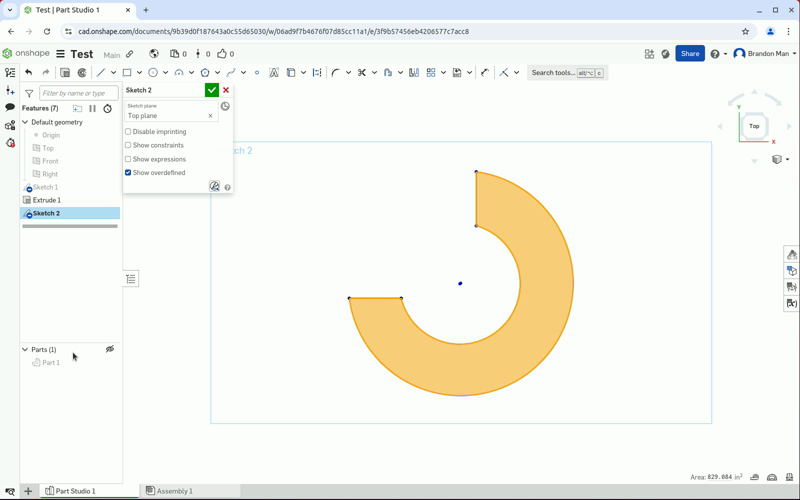
key(shift+e)
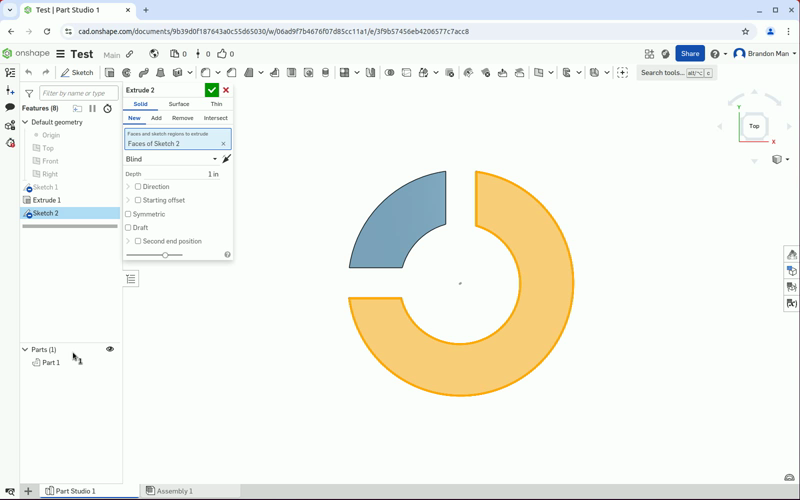
mouse_move(143, 106)
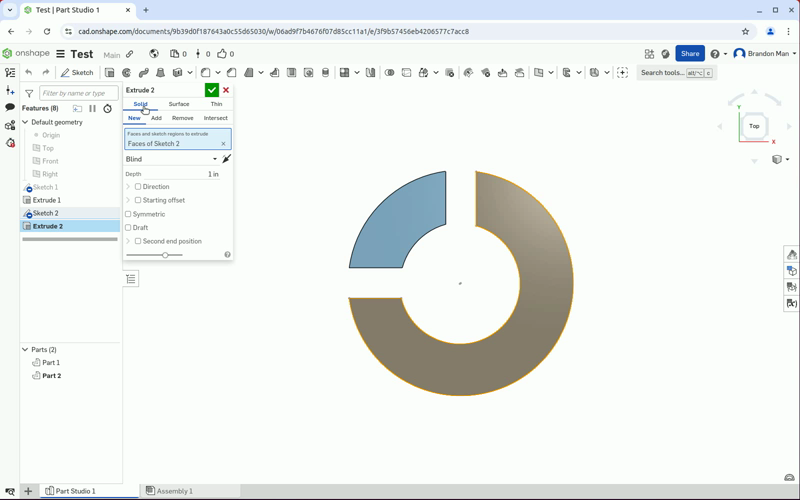
click(143, 106)
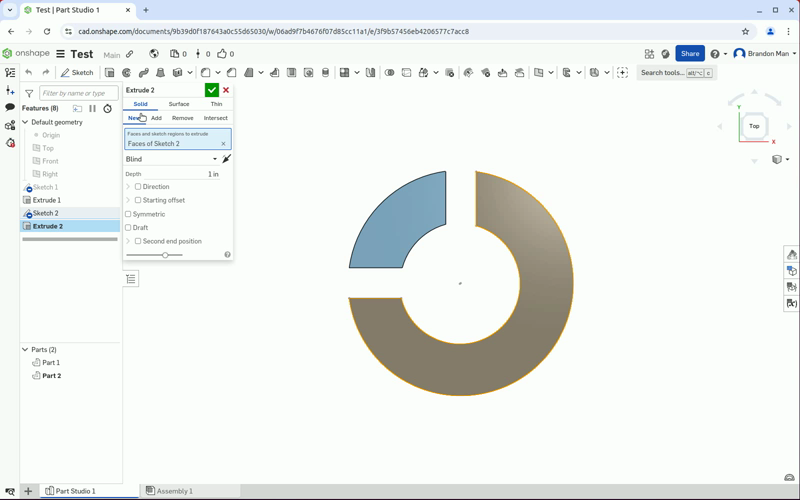
mouse_move(137, 120)
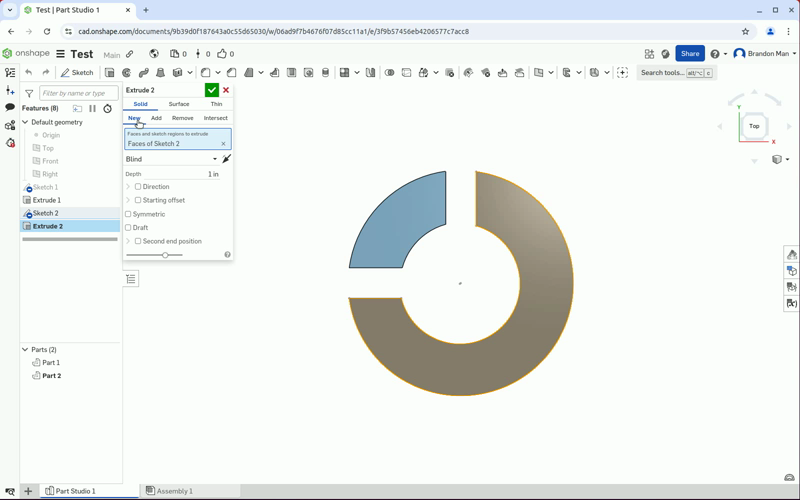
click(137, 120)
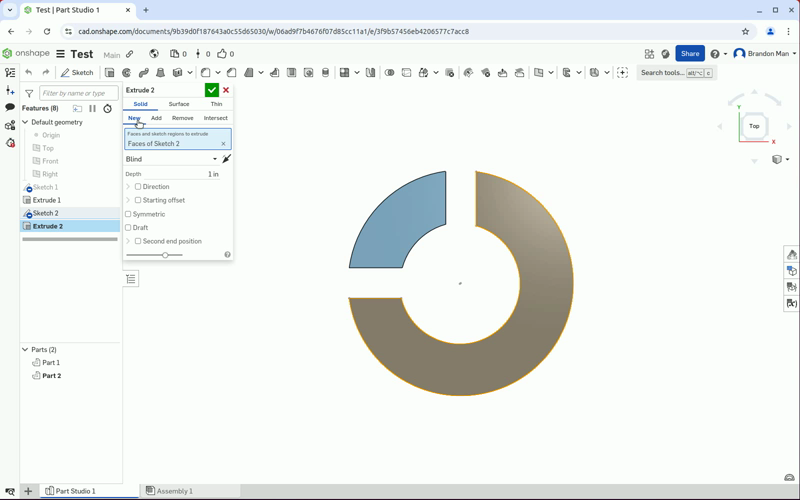
key(tab, 4)
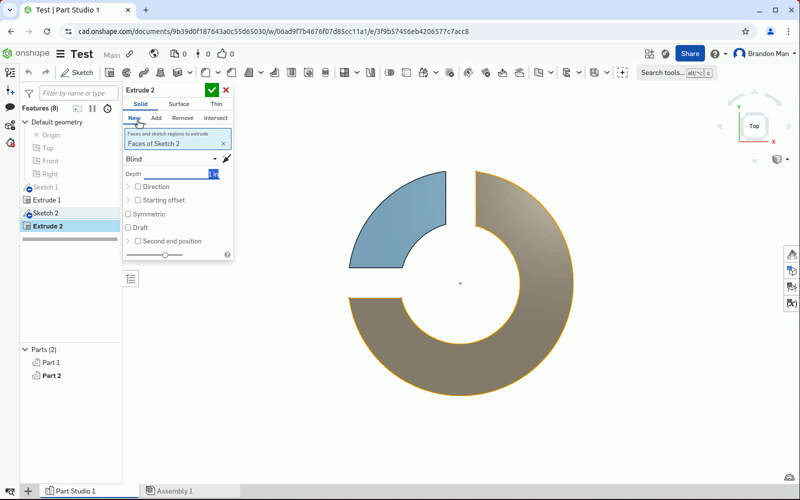
text(10.591)
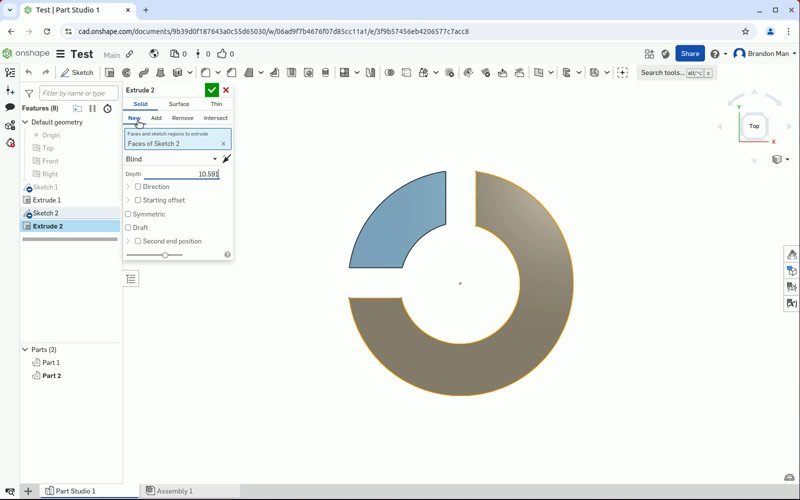
key(enter)
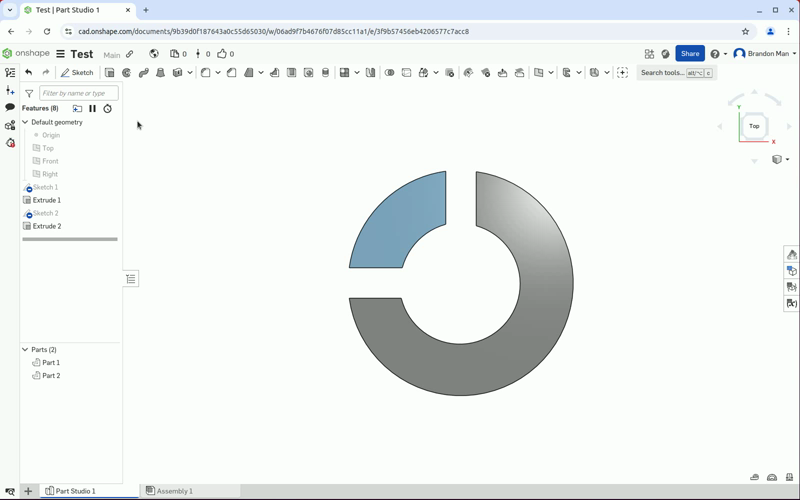
key(shift+h)
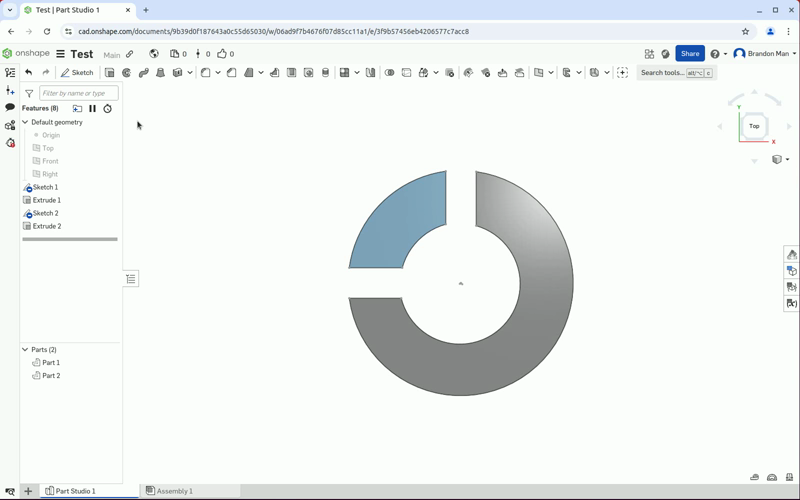
key(shift+h)
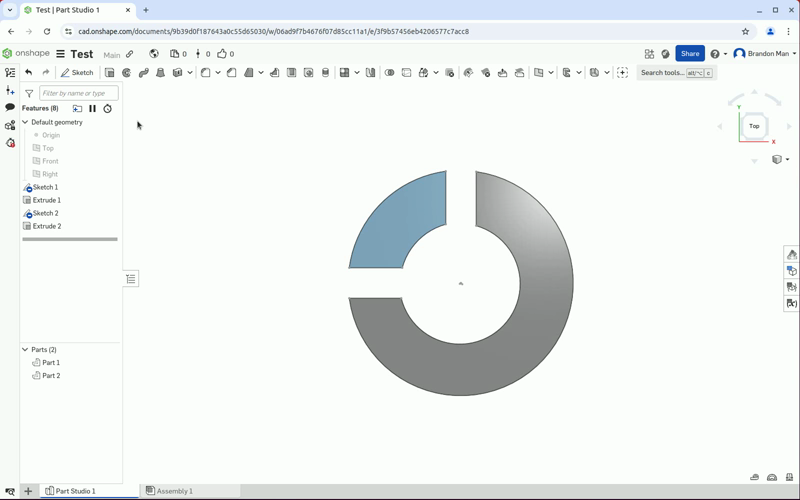
key(shift+7)
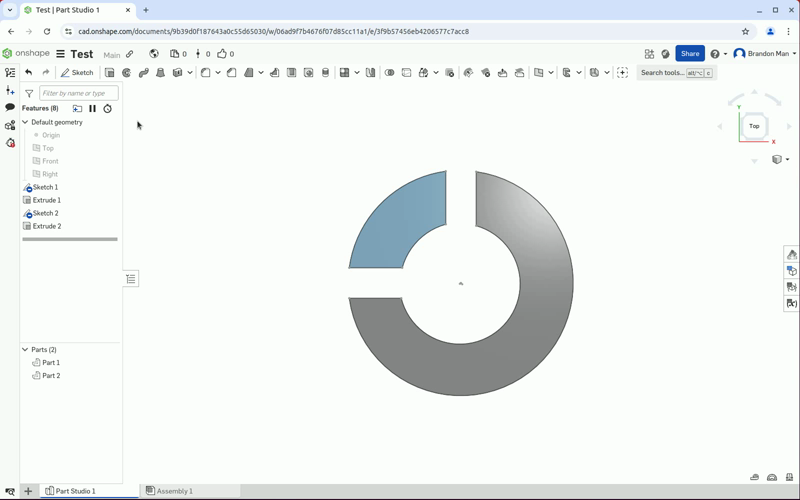
key(up, 3)
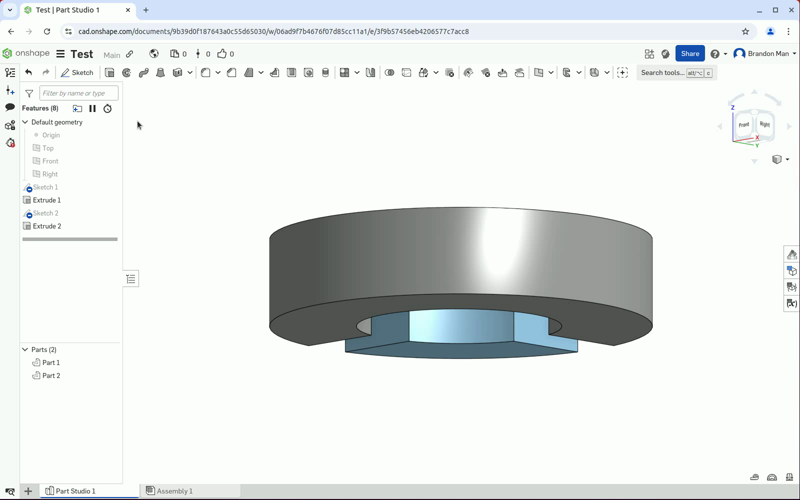
key(left, 3)
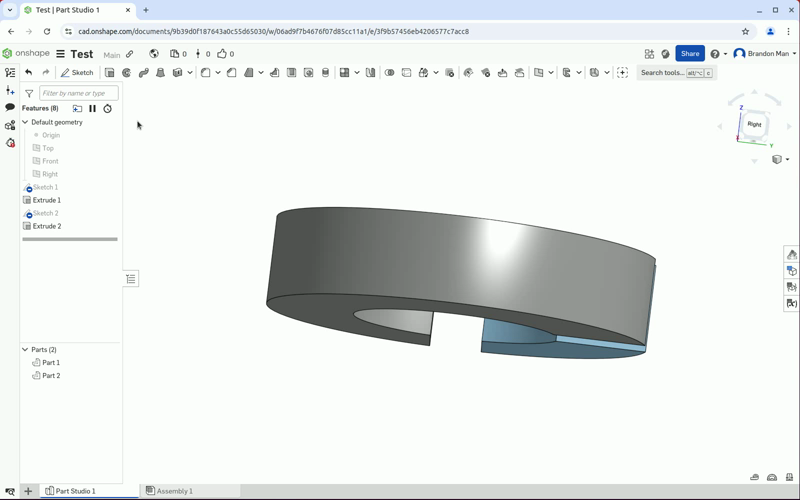
key(right, 3)
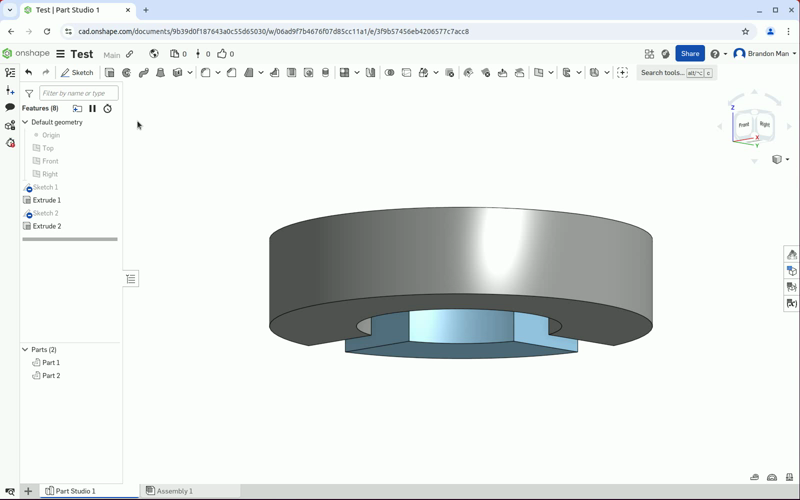
key(down, 3)
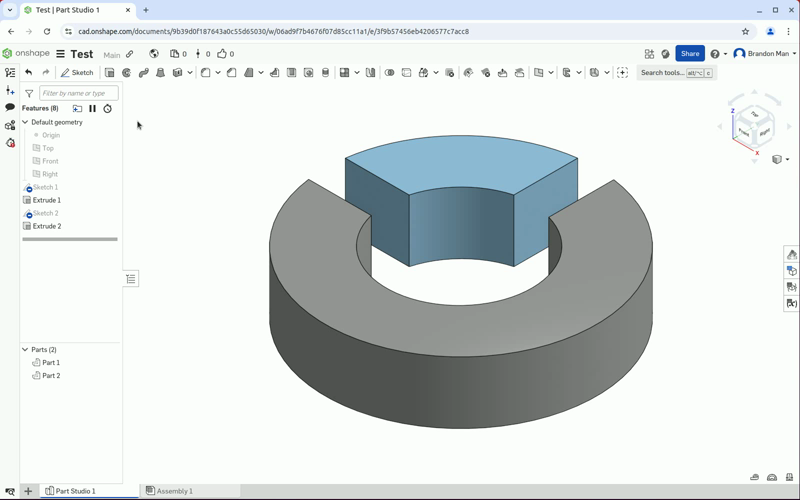
mouse_move(73, 189)
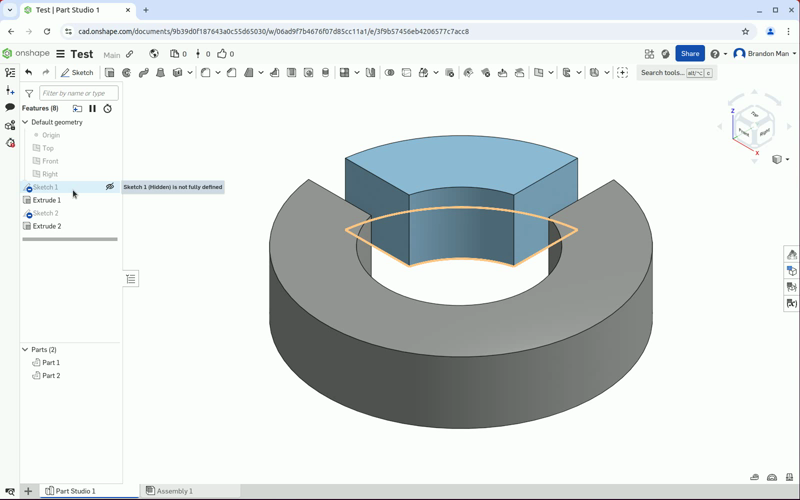
click(73, 189)